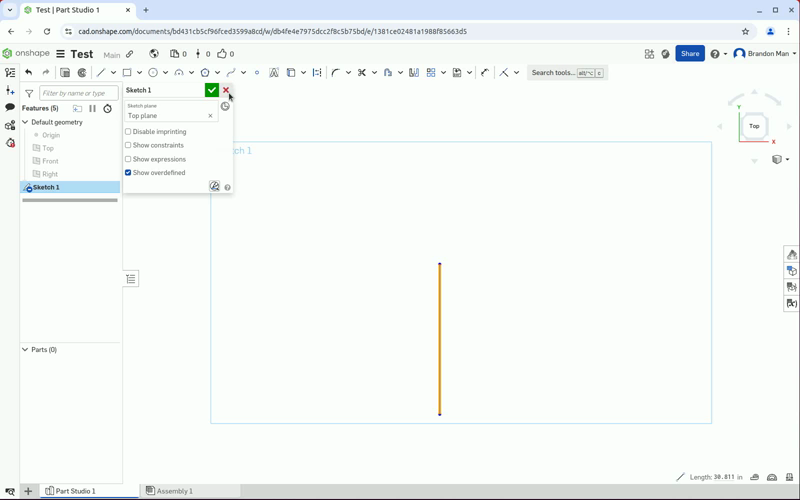
key(shift+h)
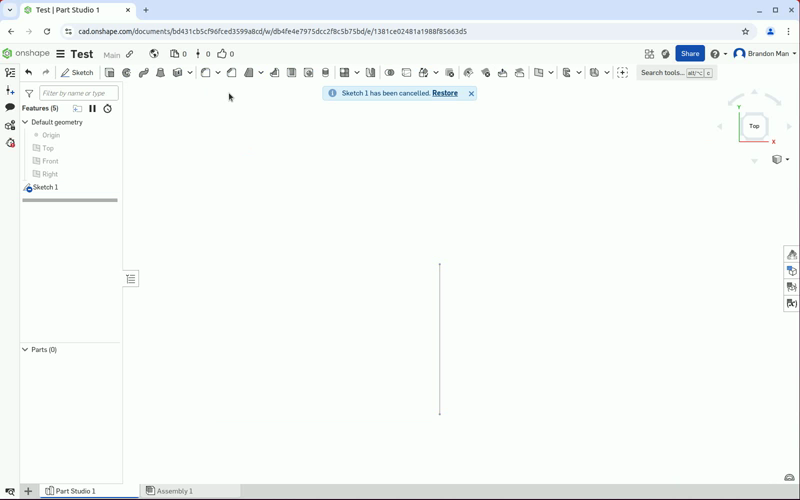
key(shift+s)
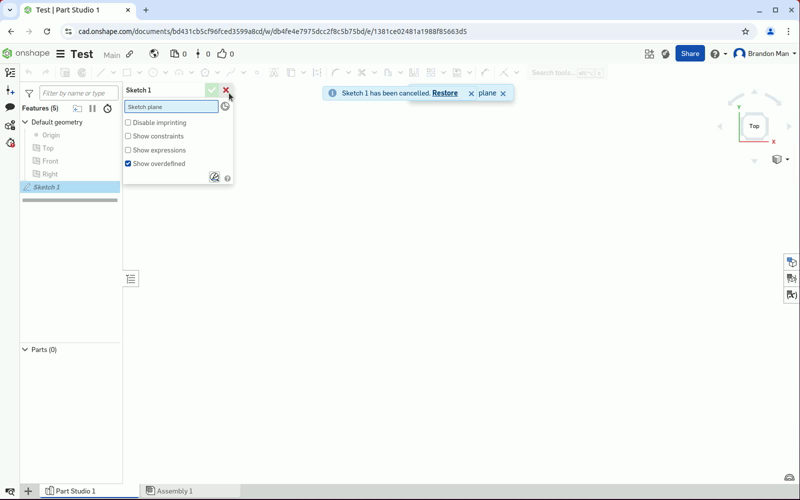
mouse_move(73, 150)
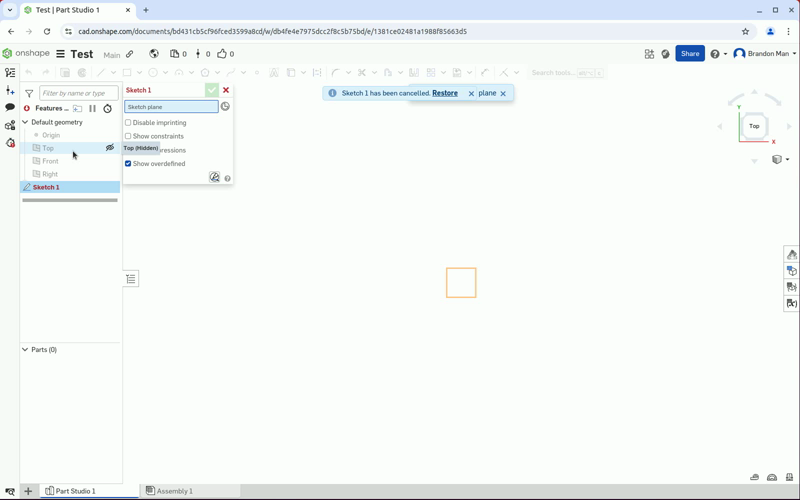
click(73, 150)
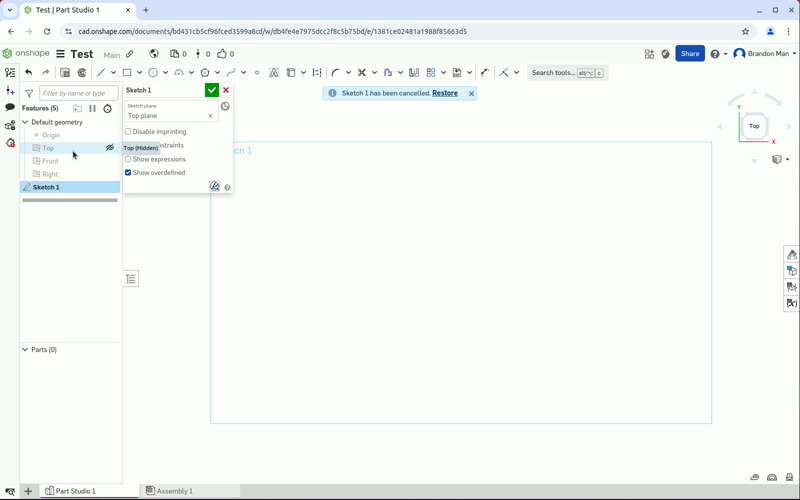
mouse_move(73, 352)
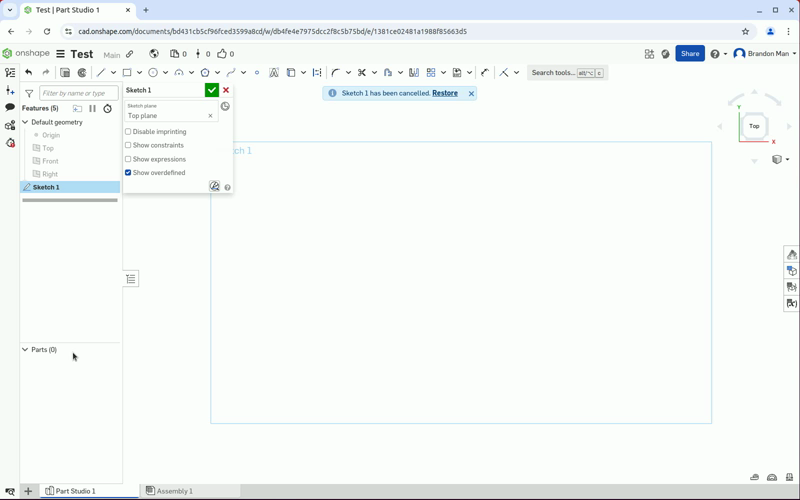
key(y)
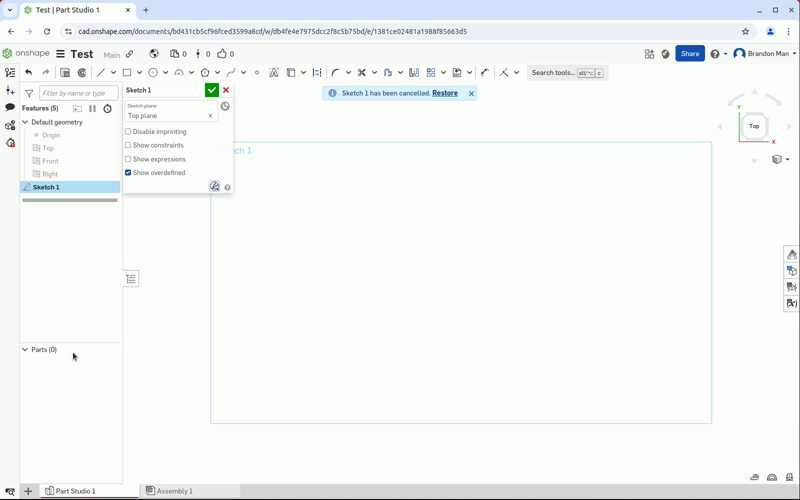
key(l)
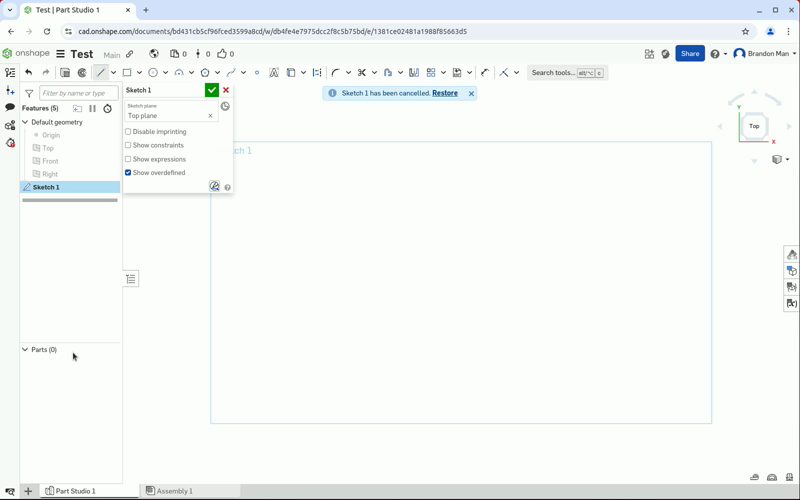
key_down(shift)
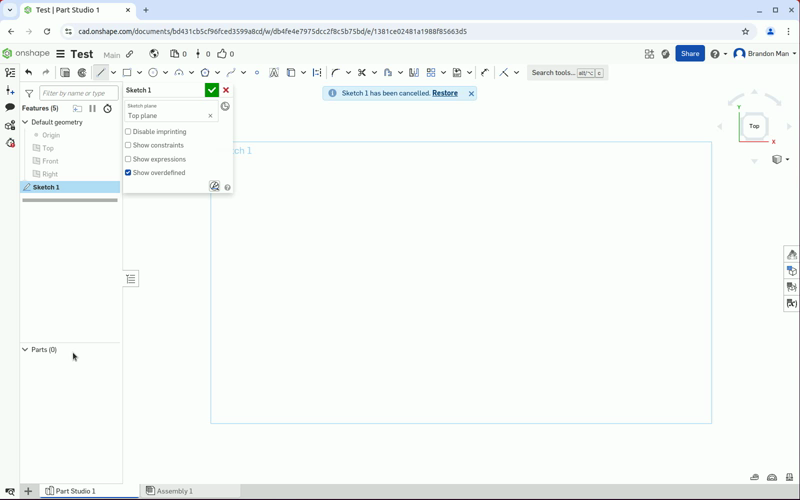
mouse_move(348, 395)
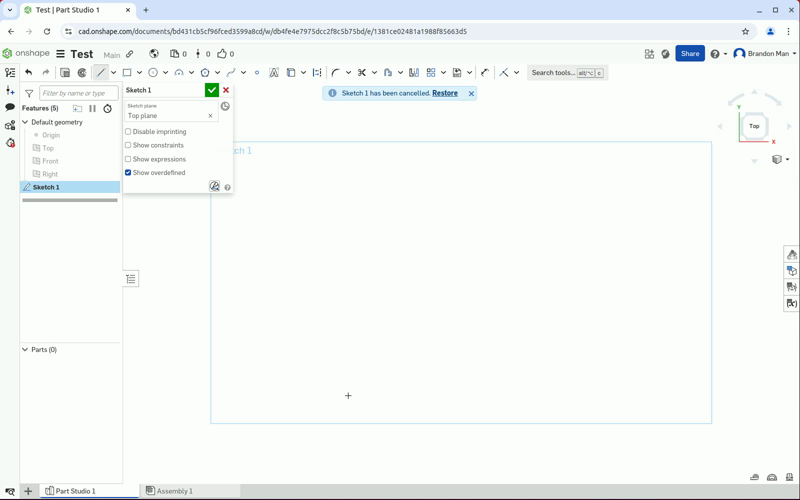
click(348, 395)
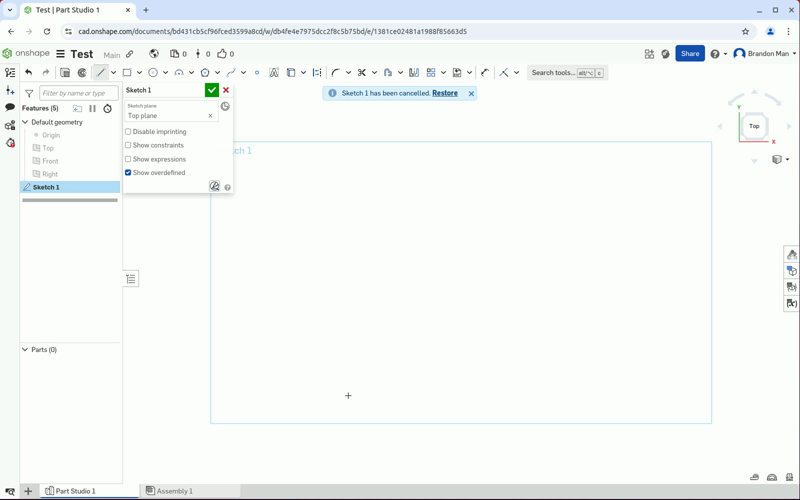
key_up(shift)
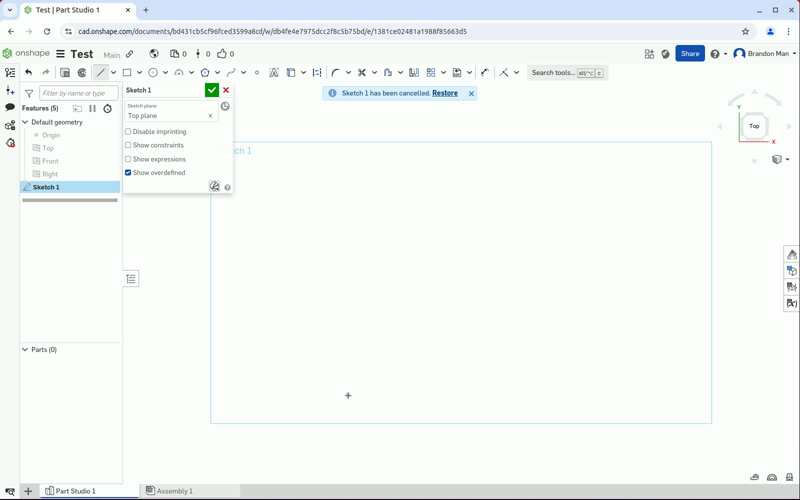
key_down(shift)
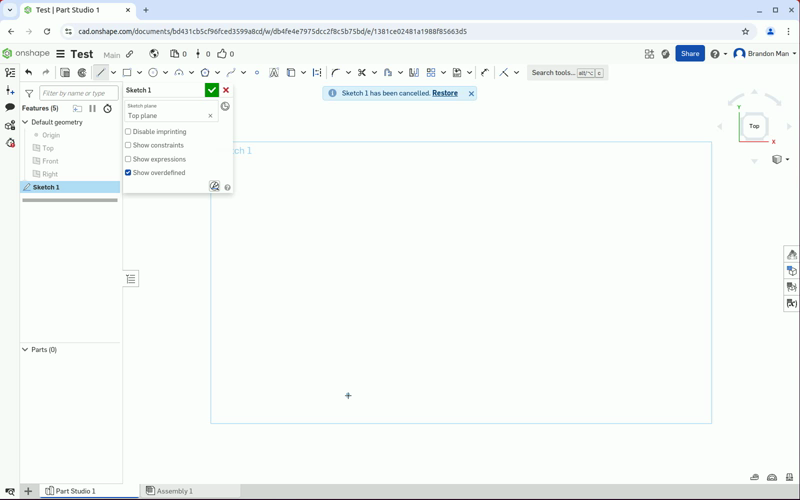
mouse_move(572, 395)
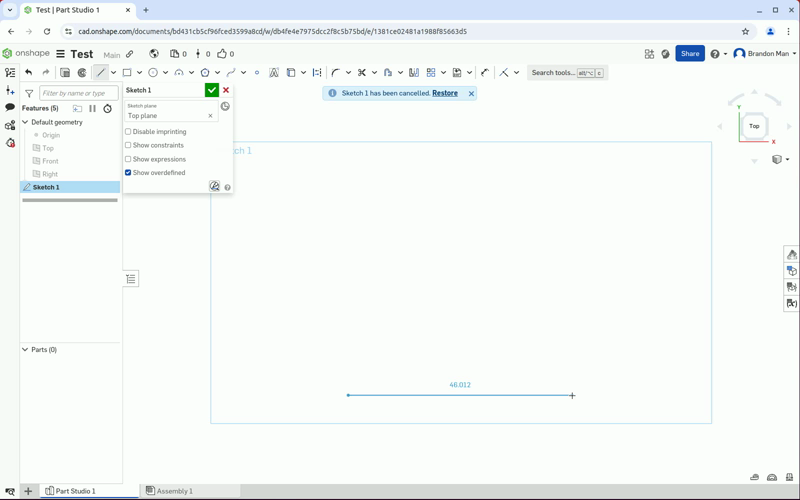
click(572, 395)
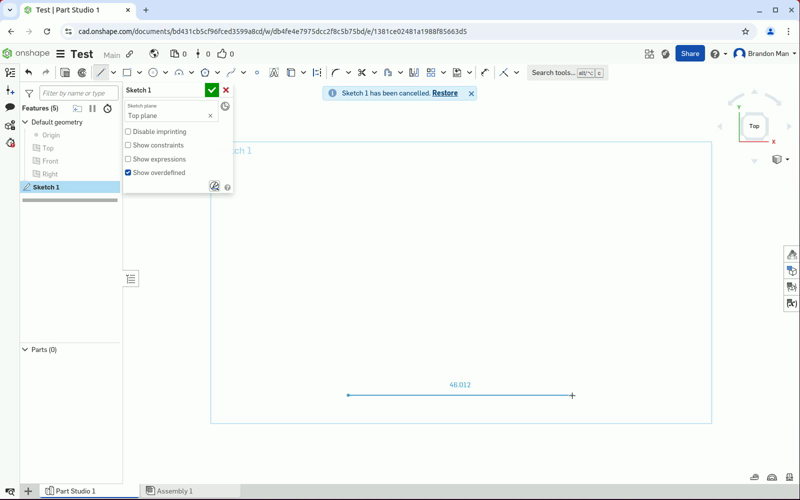
key_up(shift)
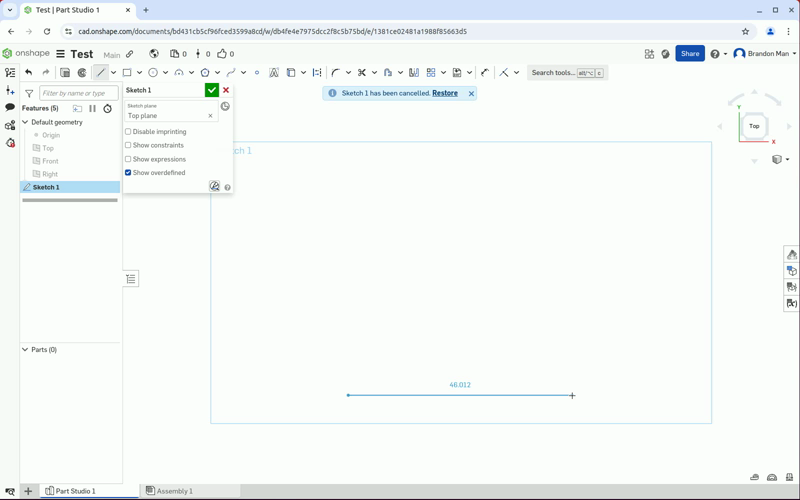
key_down(shift)
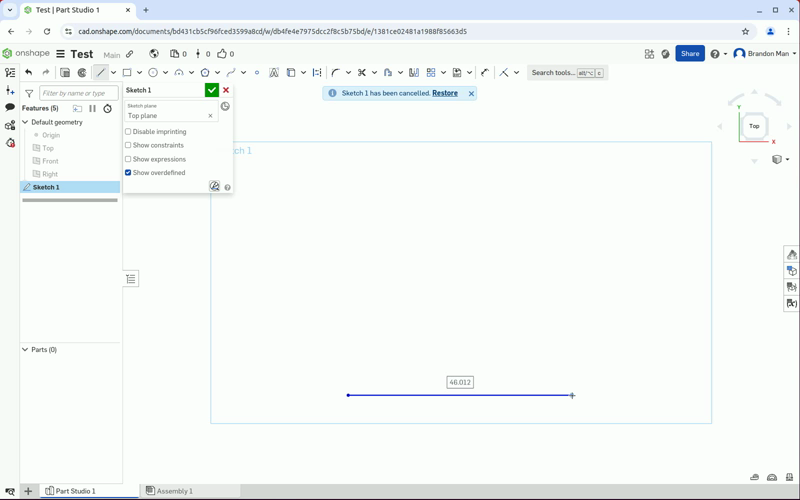
mouse_move(572, 171)
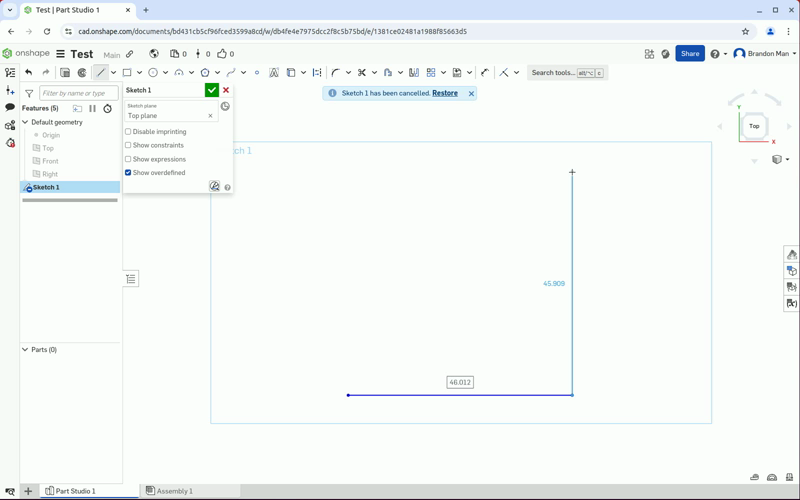
click(572, 171)
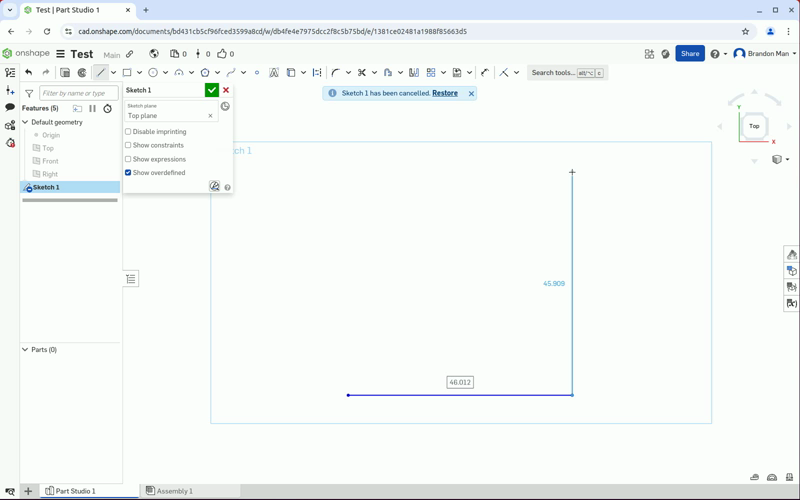
key_up(shift)
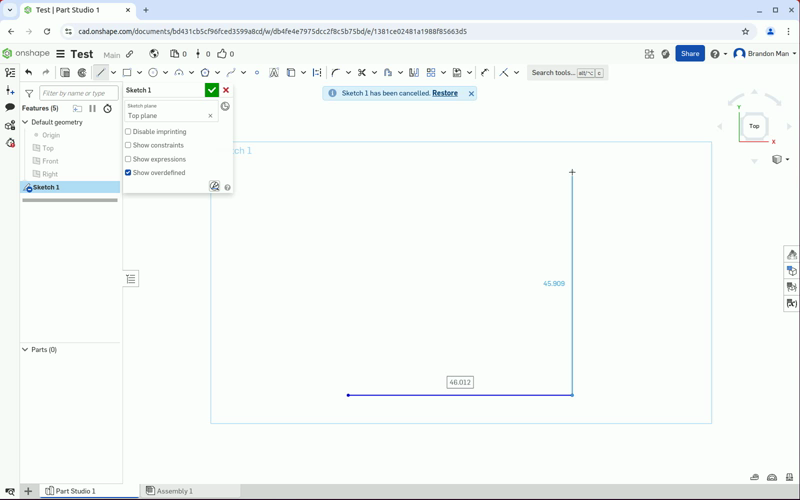
key_down(shift)
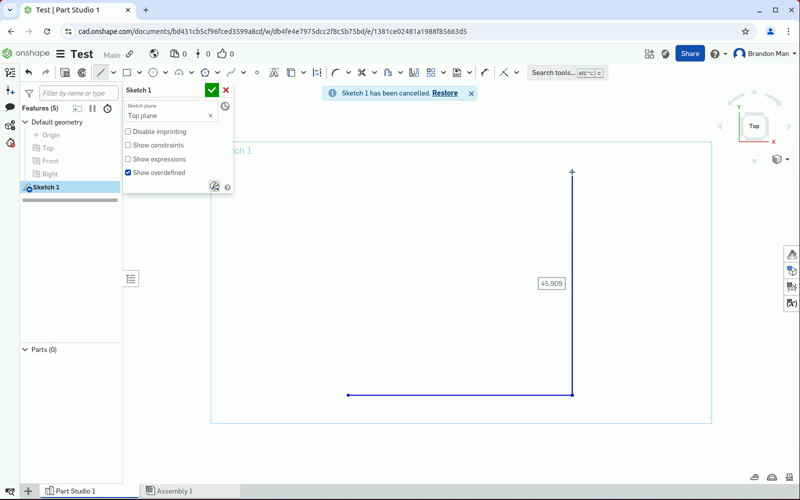
mouse_move(348, 171)
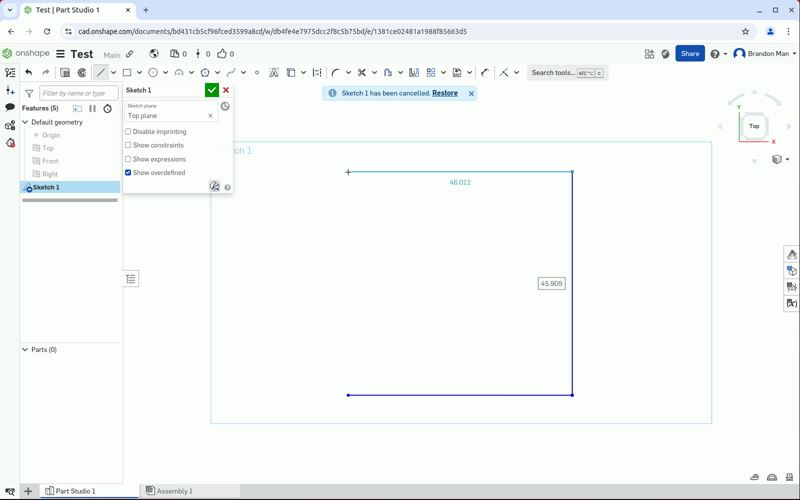
click(348, 171)
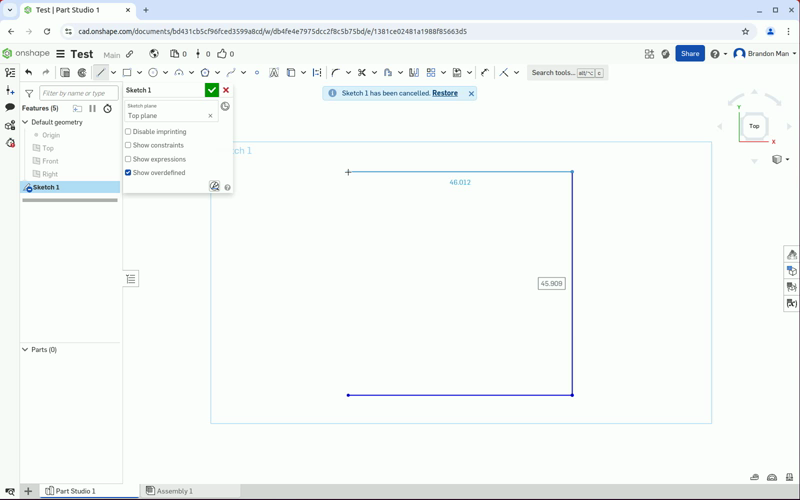
key_up(shift)
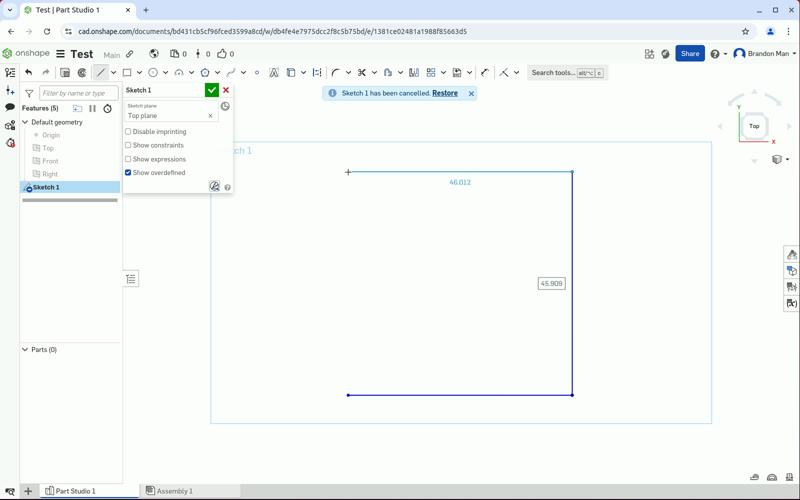
key_down(shift)
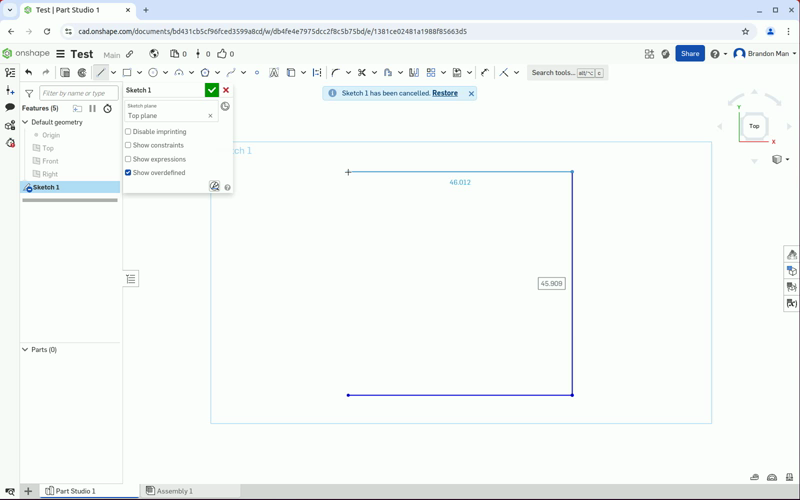
mouse_move(348, 395)
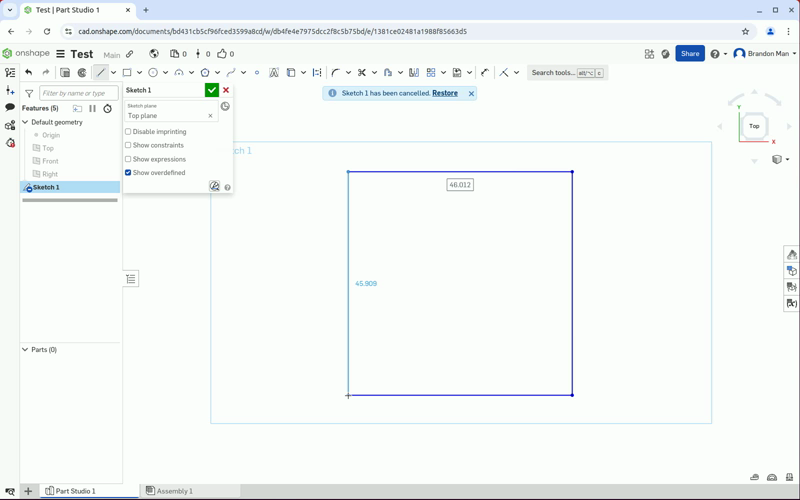
key_up(shift)
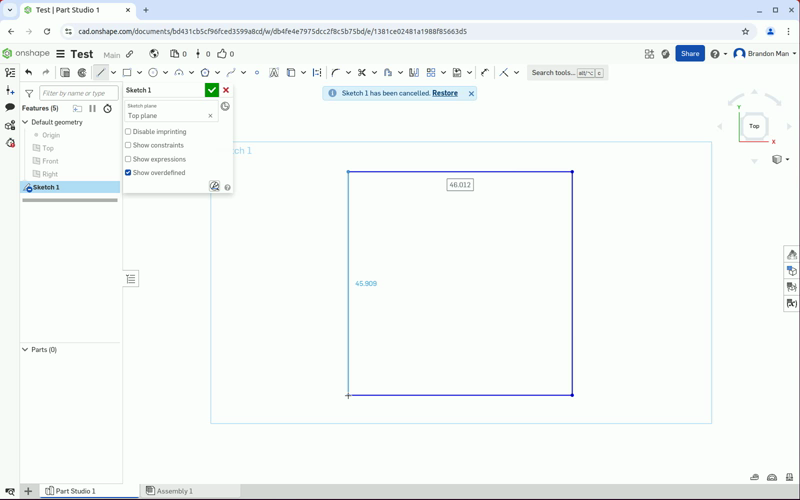
click(348, 395)
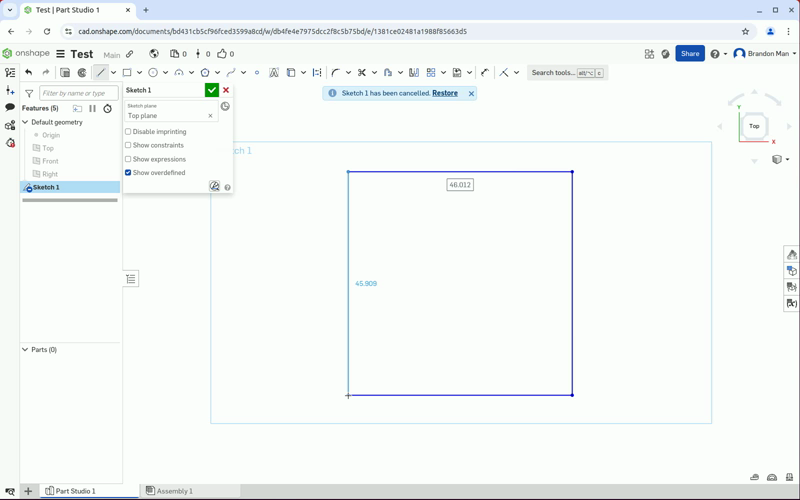
key(esc)
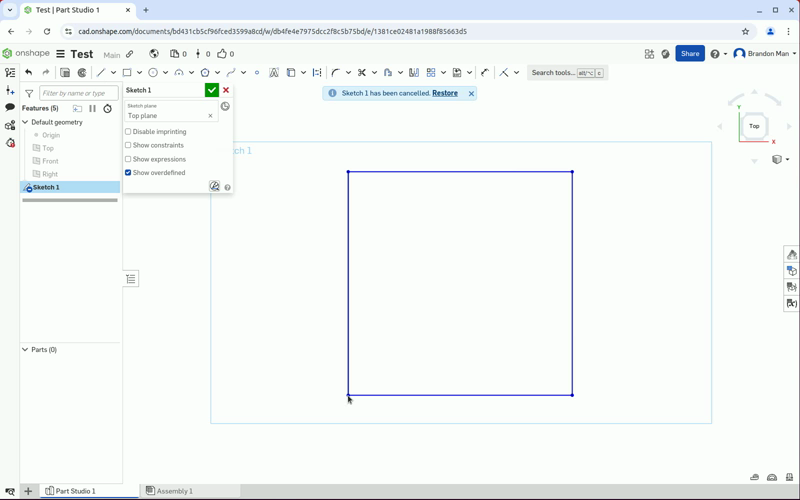
mouse_move(450, 241)
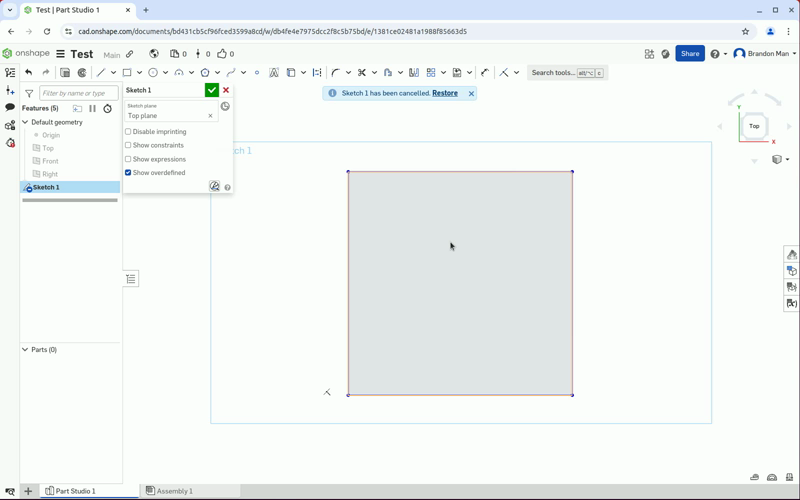
click(450, 241)
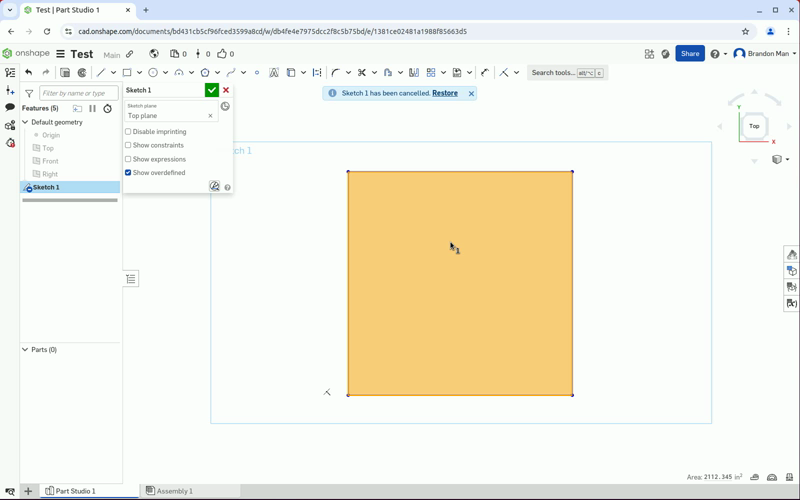
mouse_move(73, 352)
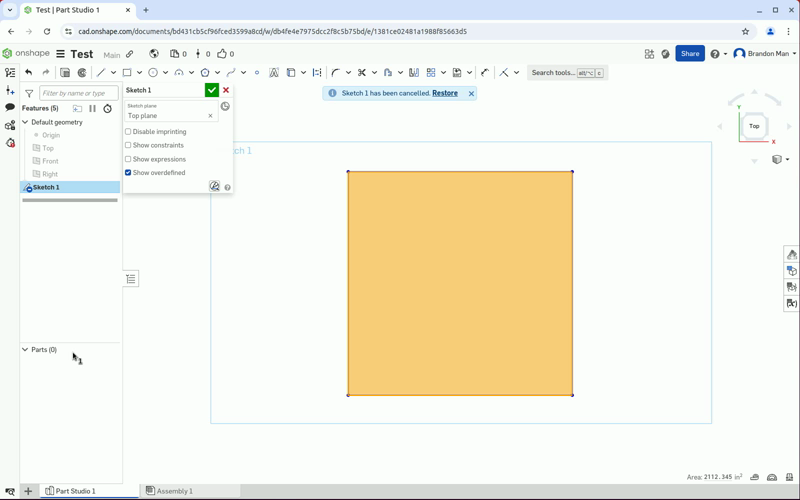
key(shift+y)
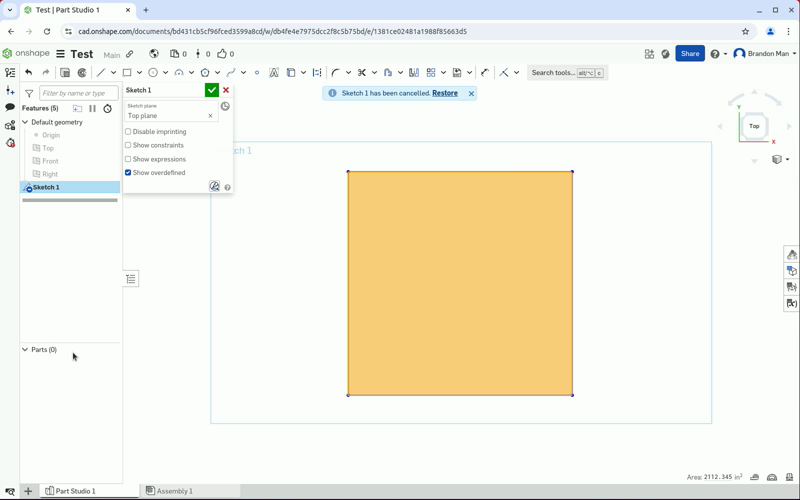
key(shift+e)
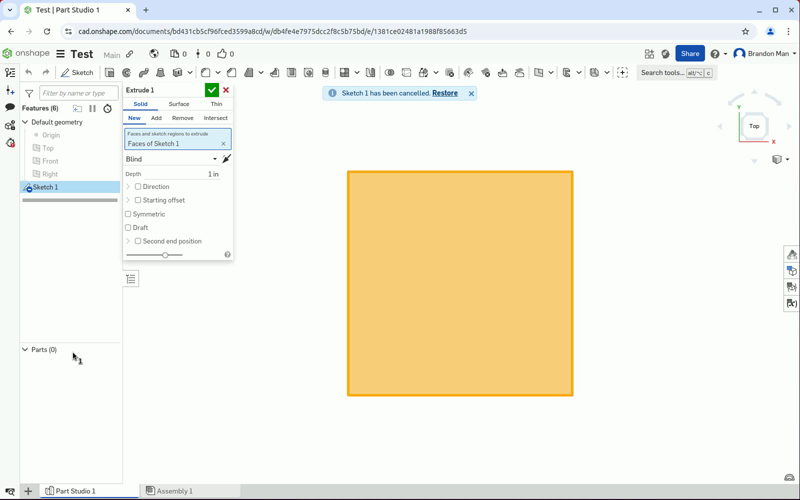
mouse_move(143, 106)
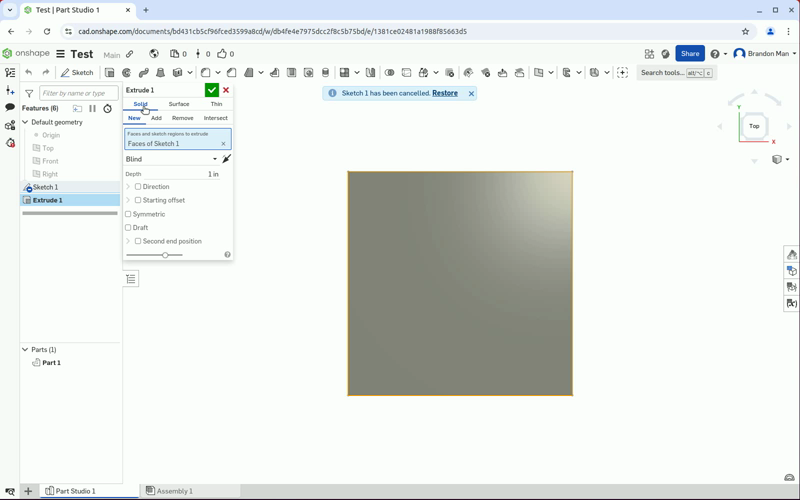
click(143, 106)
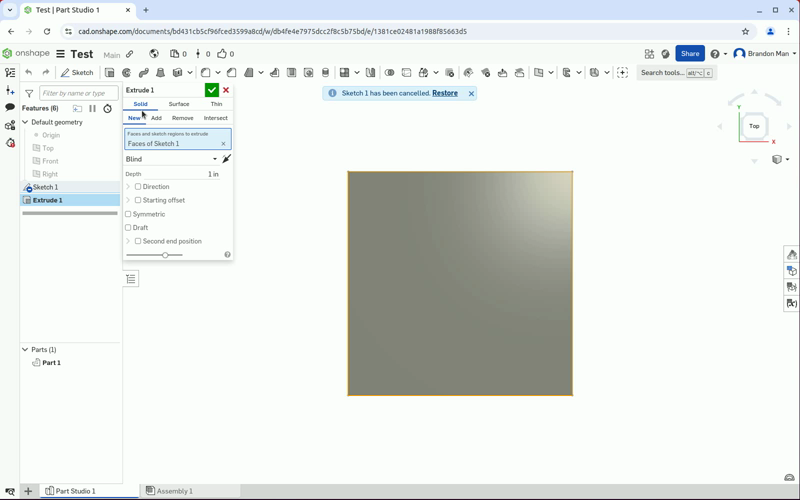
mouse_move(137, 120)
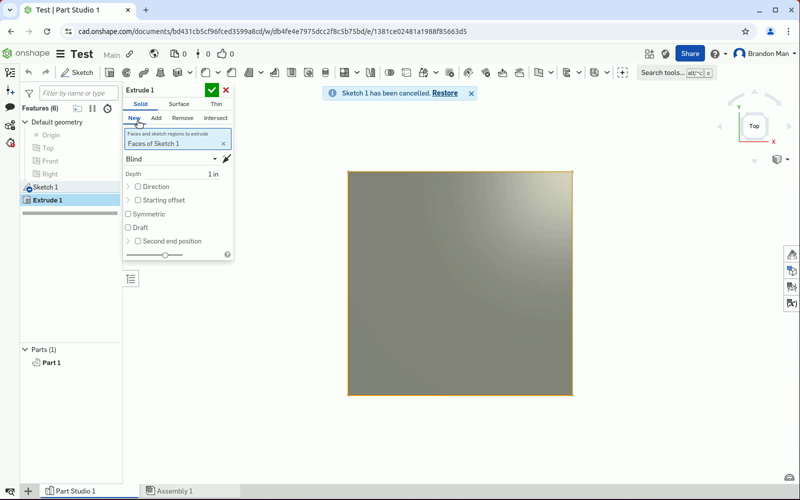
click(137, 120)
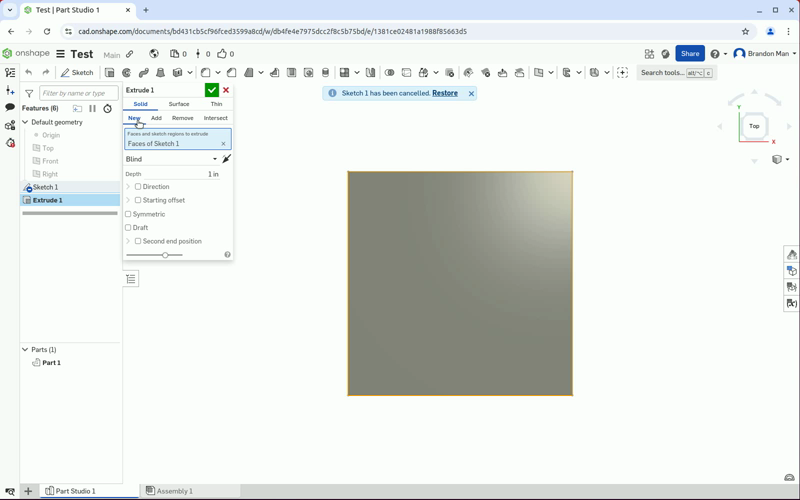
key(tab, 4)
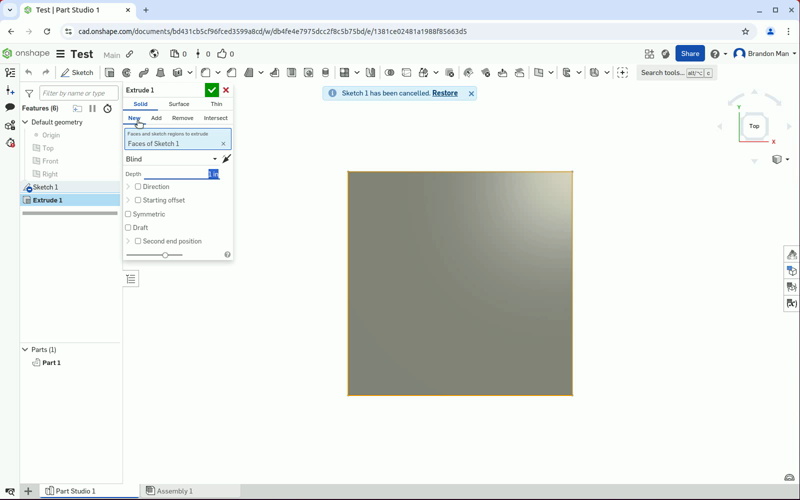
text(3.129)
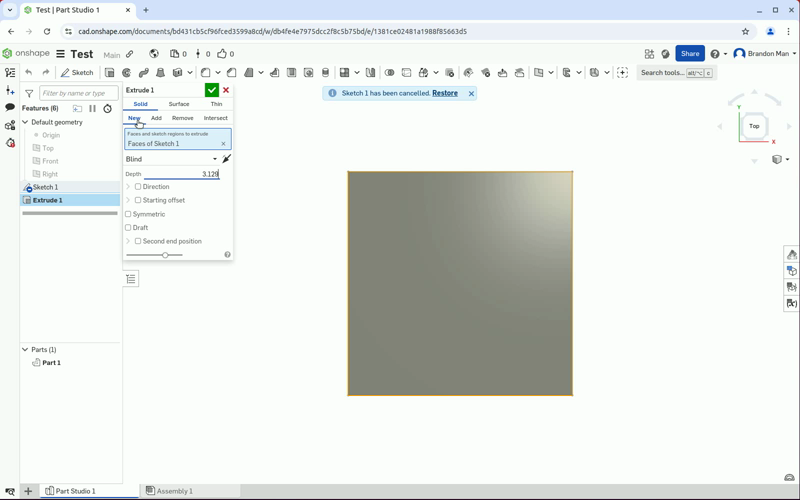
key(enter)
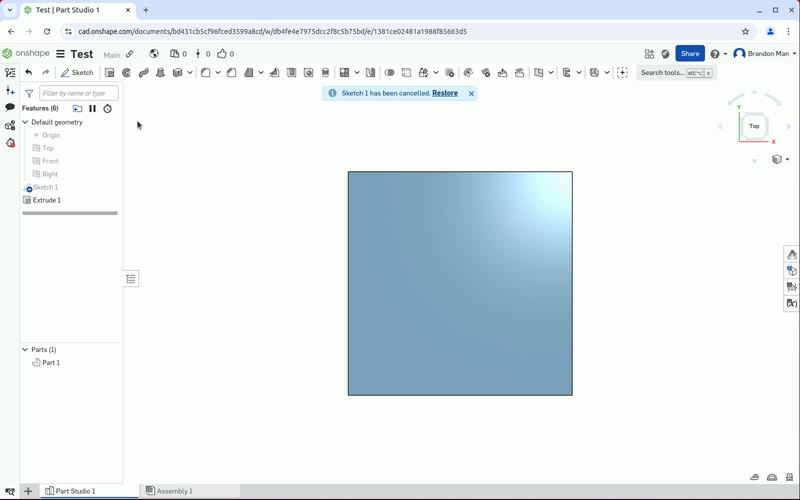
key(shift+h)
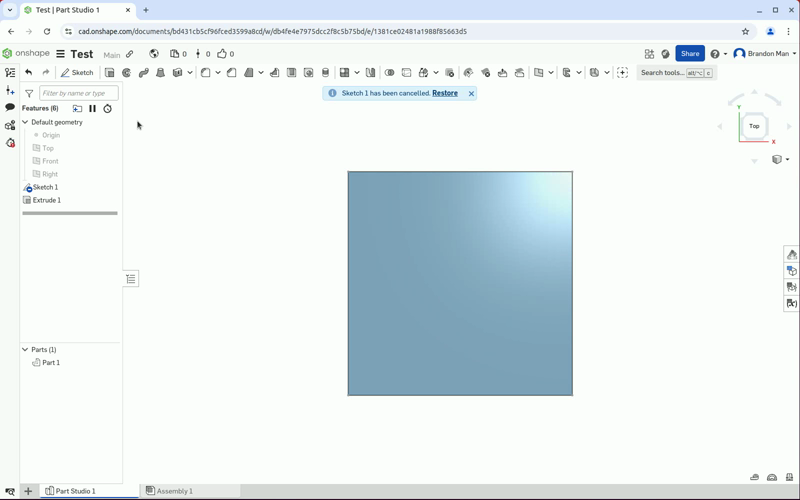
key(shift+h)
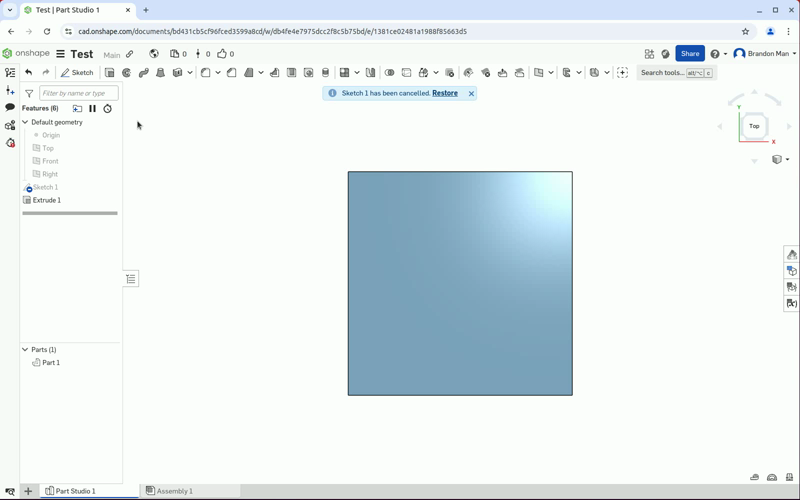
mouse_move(73, 189)
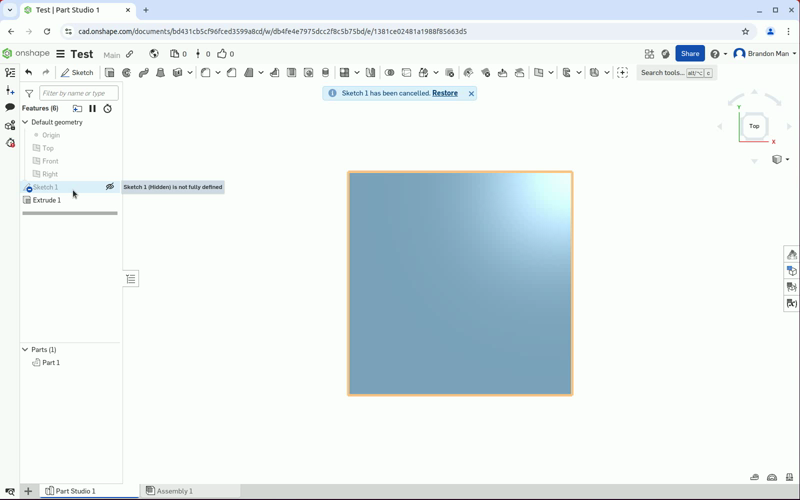
click(73, 189)
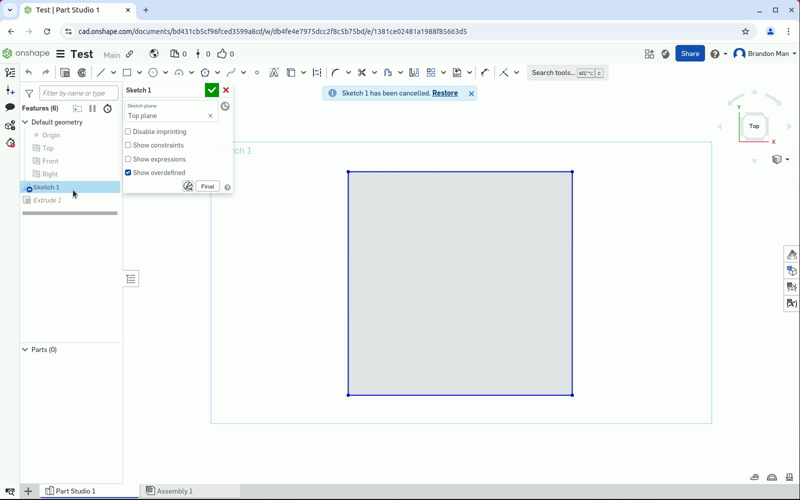
mouse_move(229, 92)
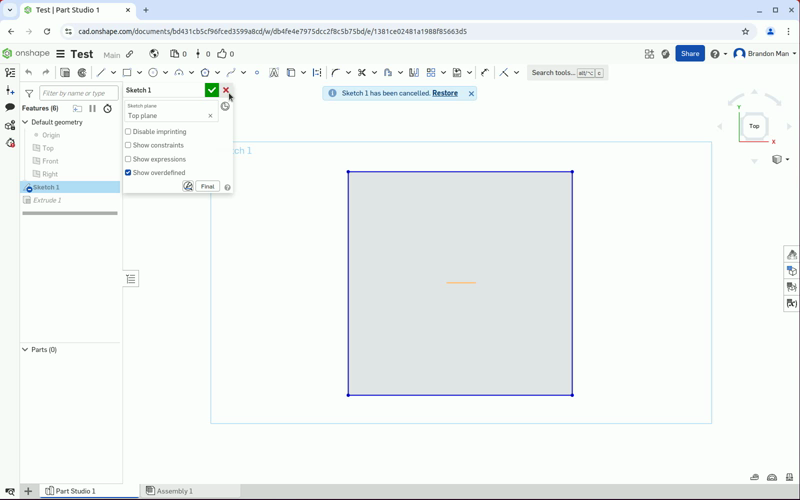
click(229, 92)
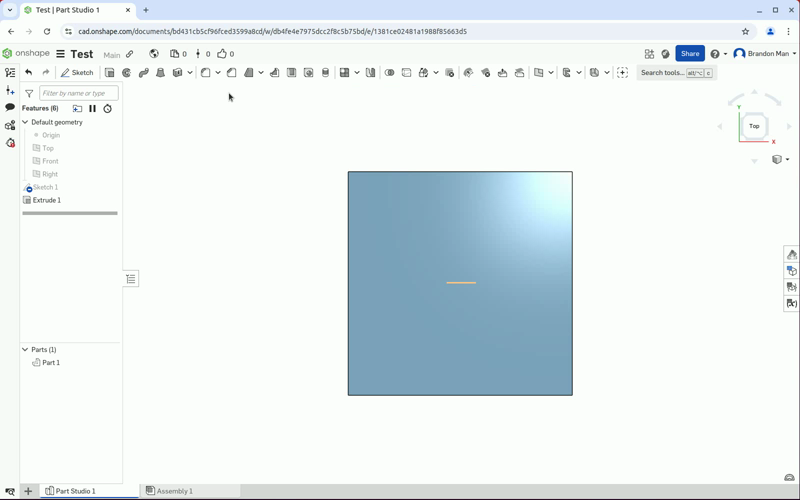
mouse_move(541, 75)
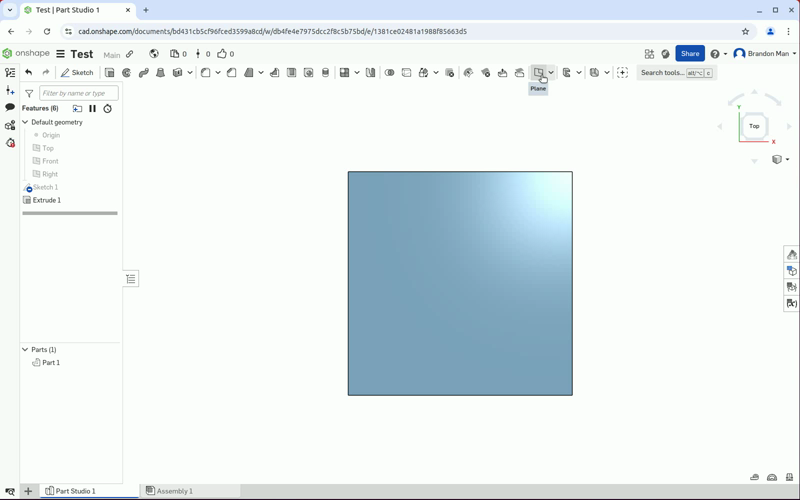
click(541, 75)
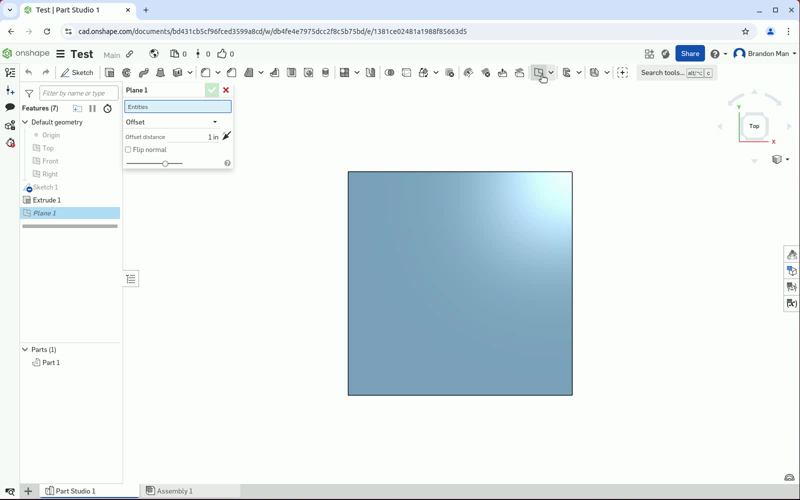
mouse_move(73, 150)
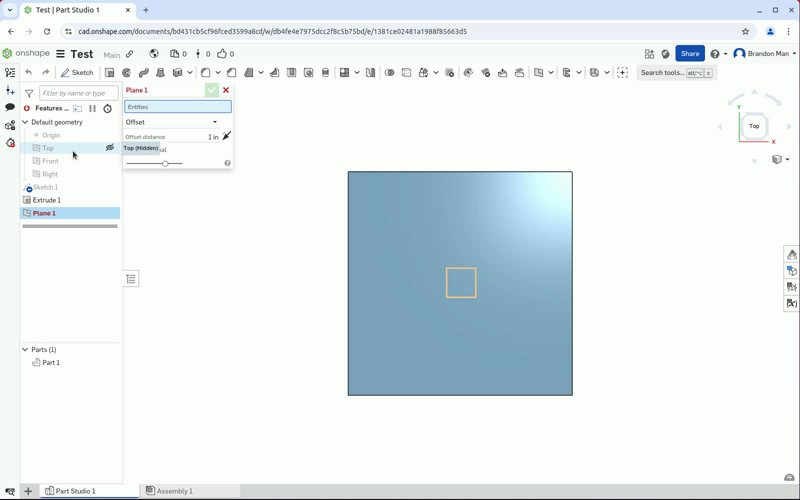
click(73, 150)
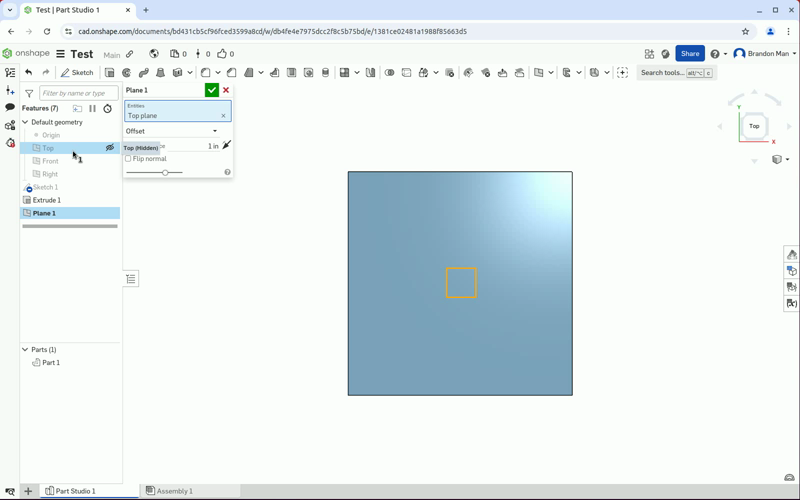
key(tab, 2)
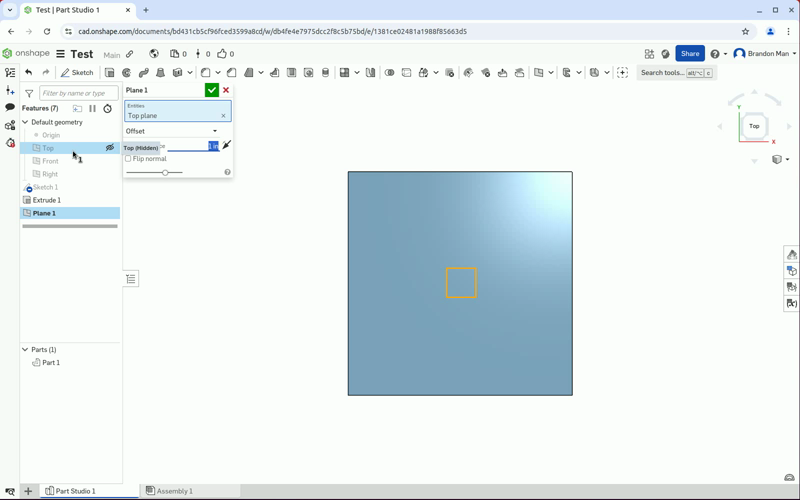
text(3.143)
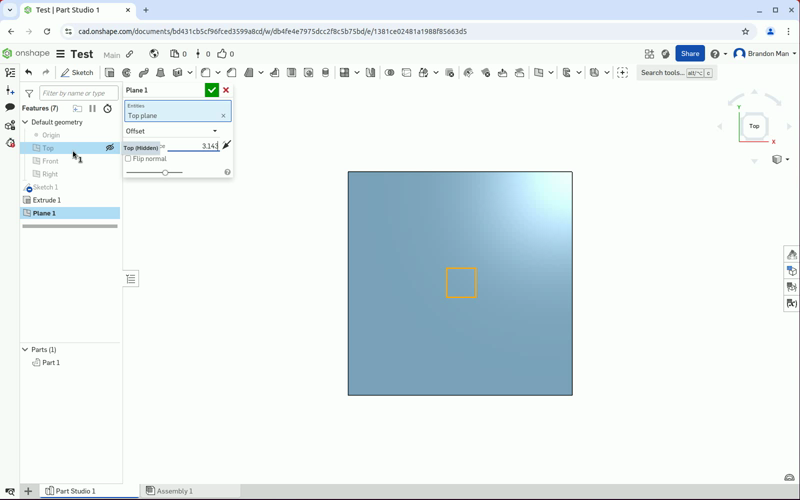
key(enter, 2)
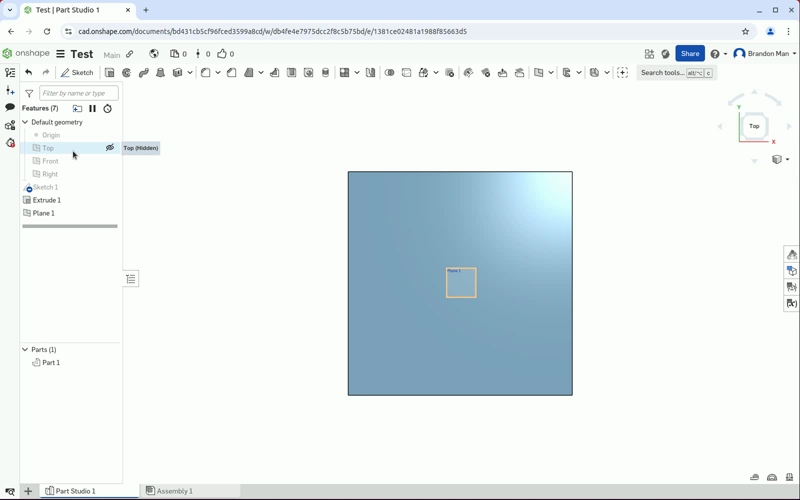
key(shift+s)
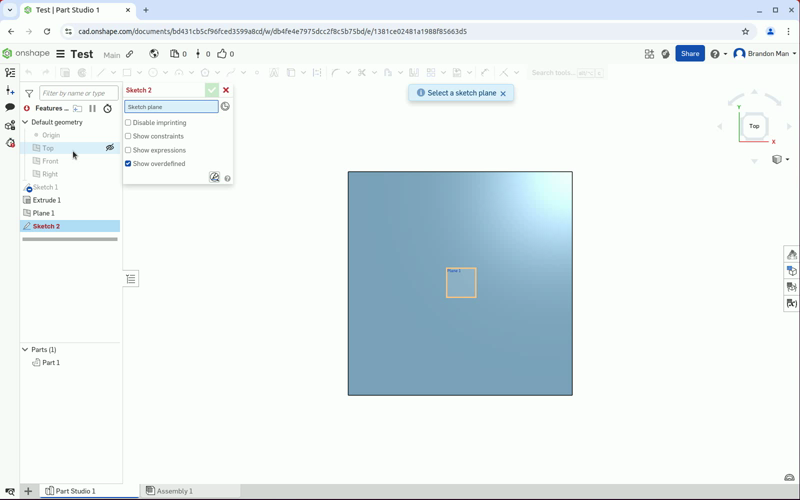
mouse_move(73, 215)
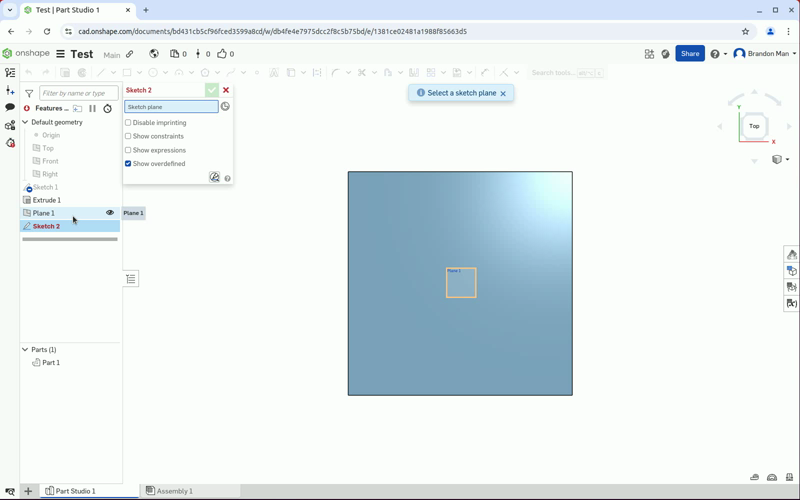
click(73, 215)
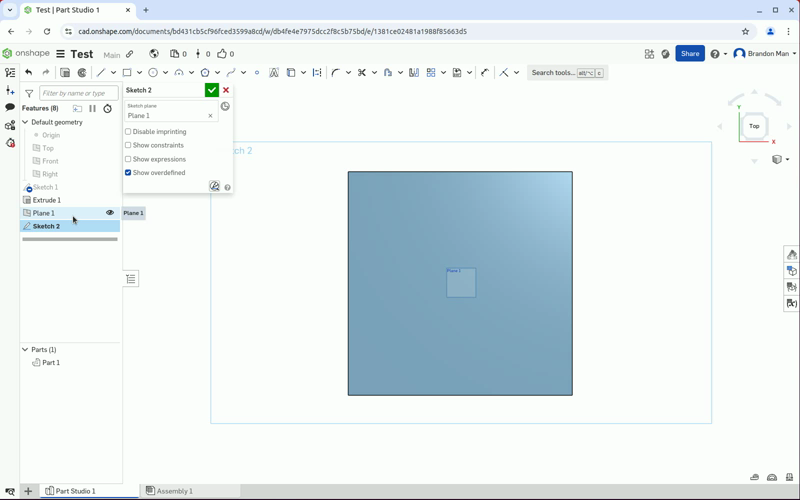
mouse_move(73, 352)
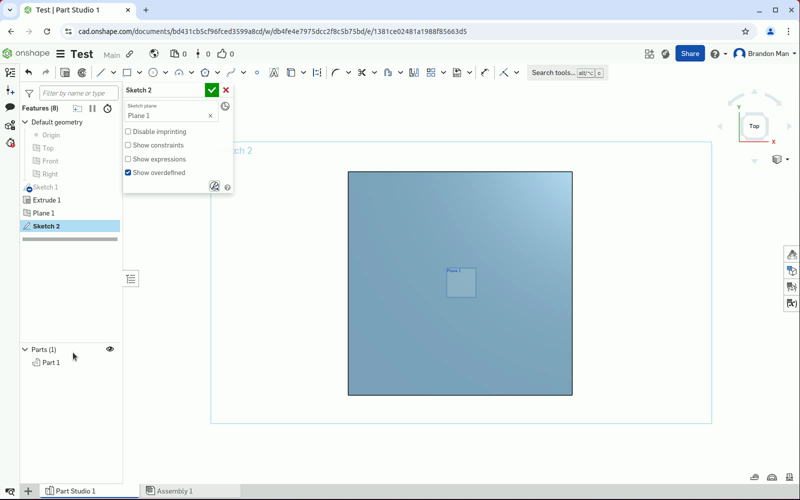
key(y)
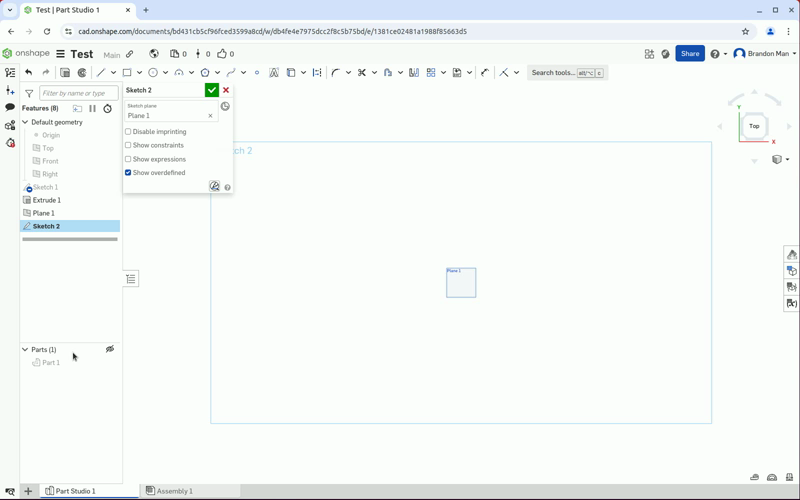
key(l)
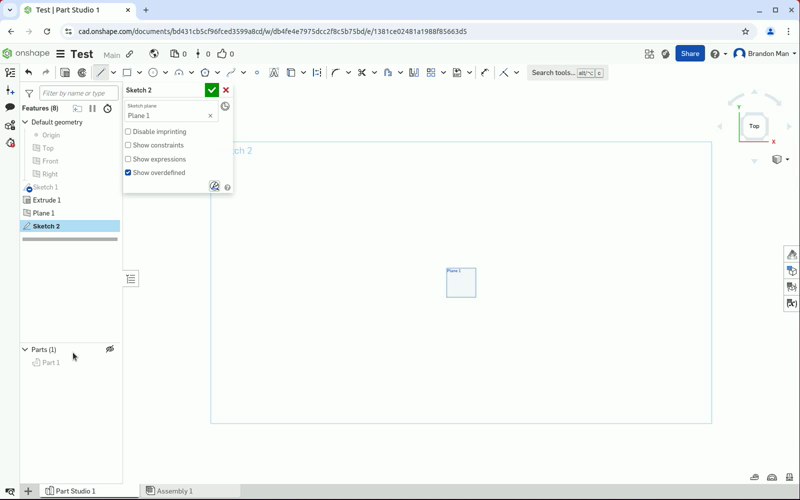
key_down(shift)
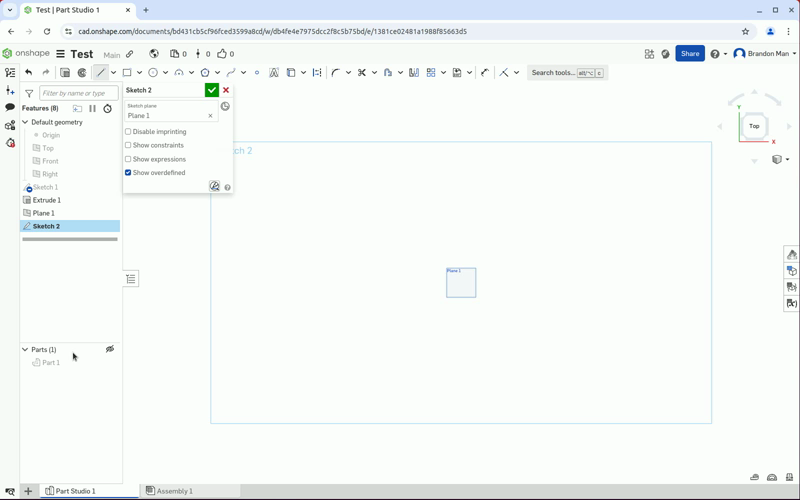
mouse_move(358, 373)
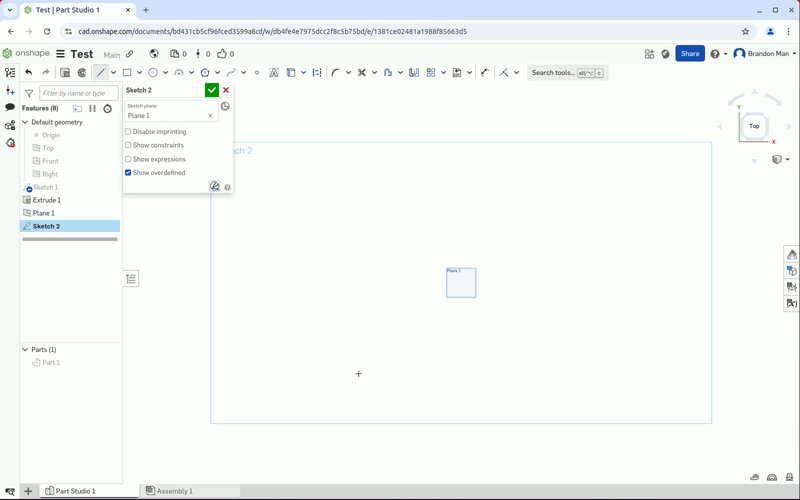
click(358, 373)
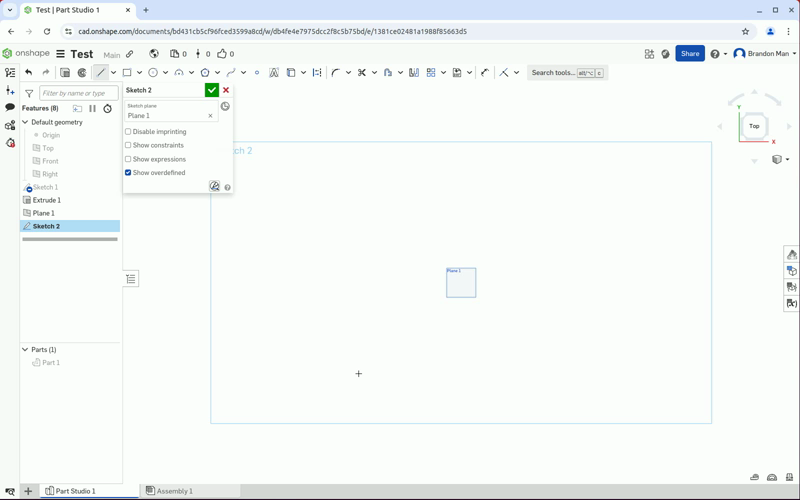
key_up(shift)
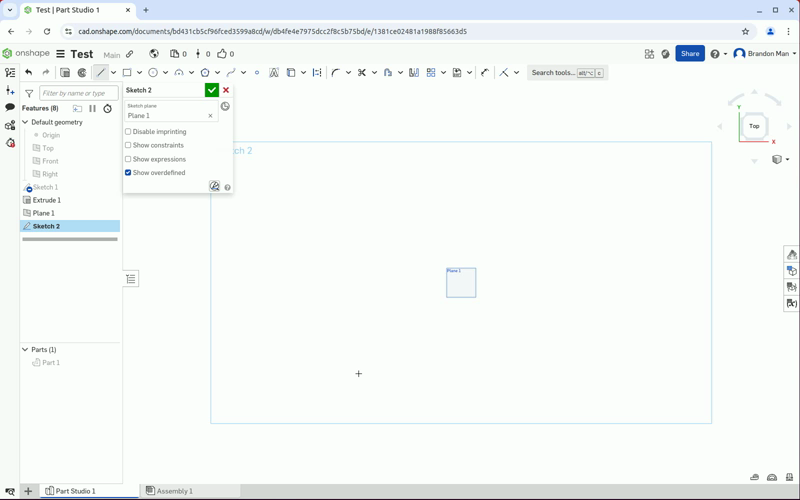
key_down(shift)
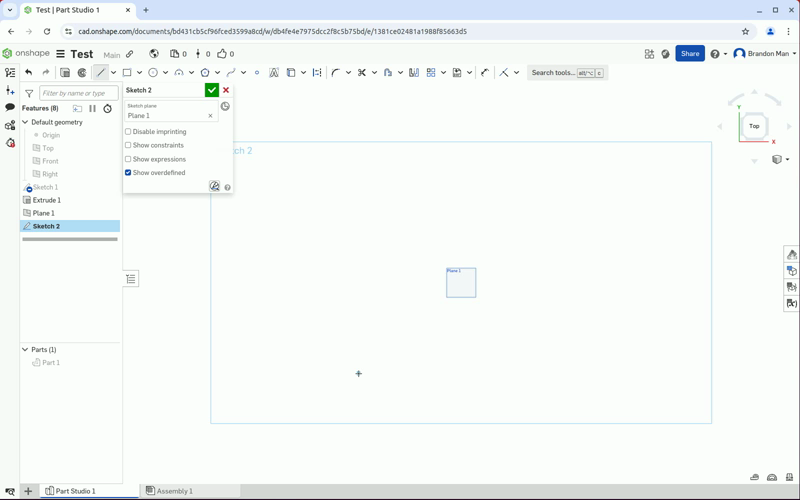
mouse_move(457, 373)
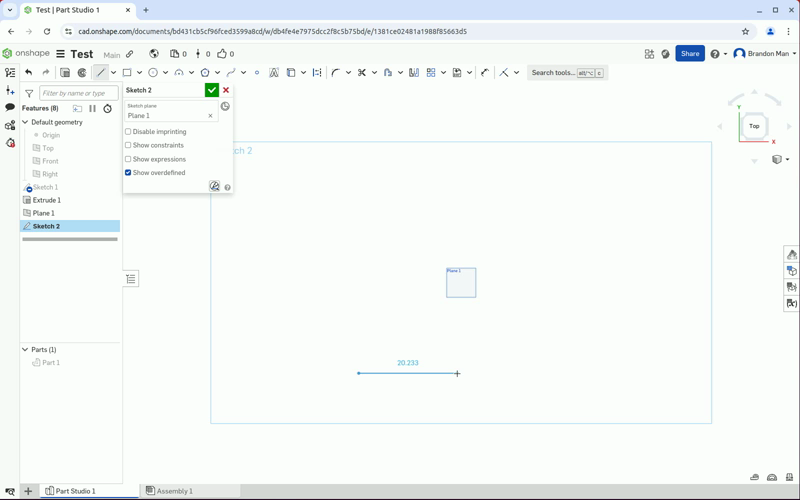
click(457, 373)
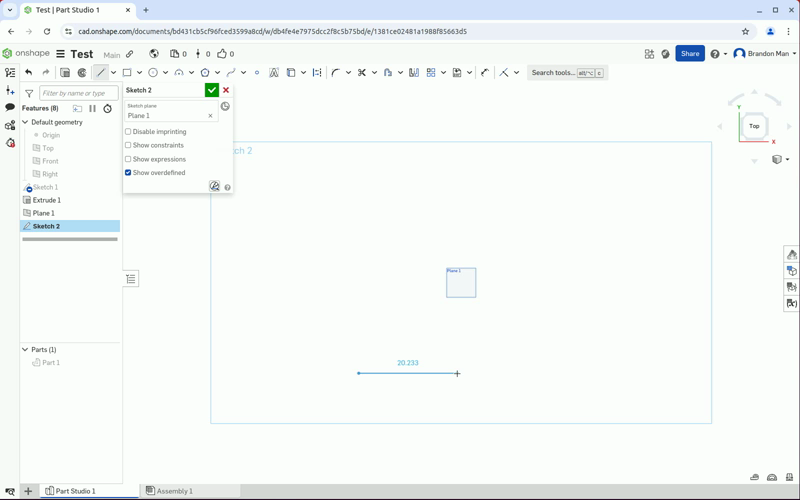
key_up(shift)
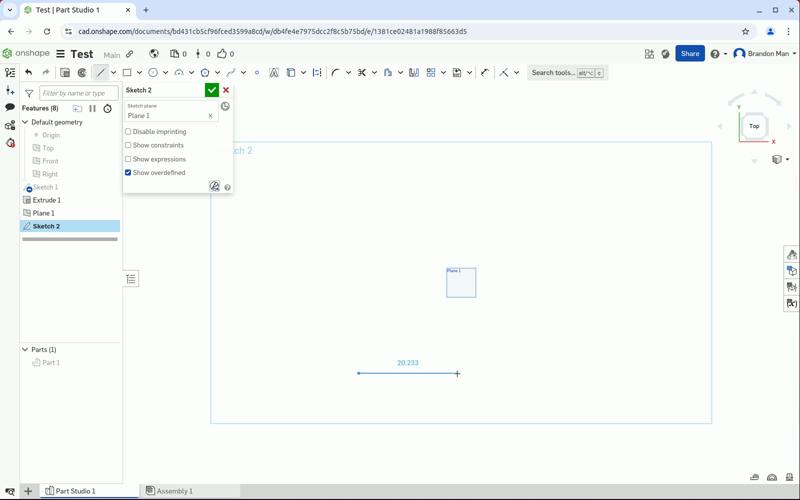
key_down(shift)
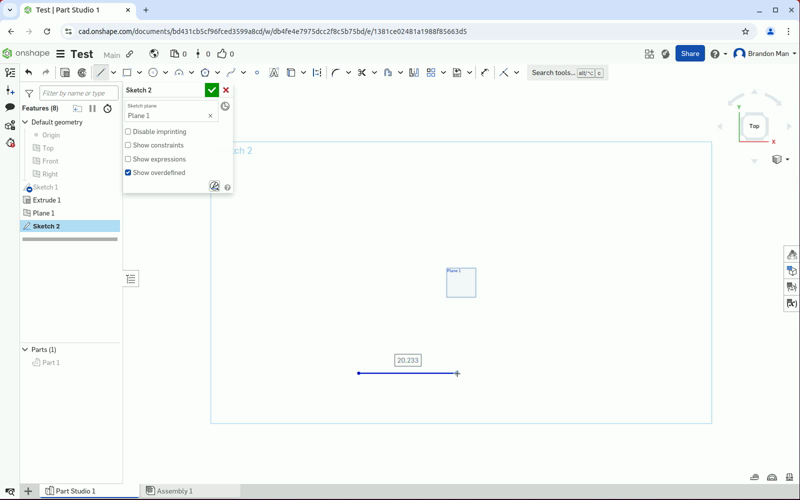
mouse_move(457, 193)
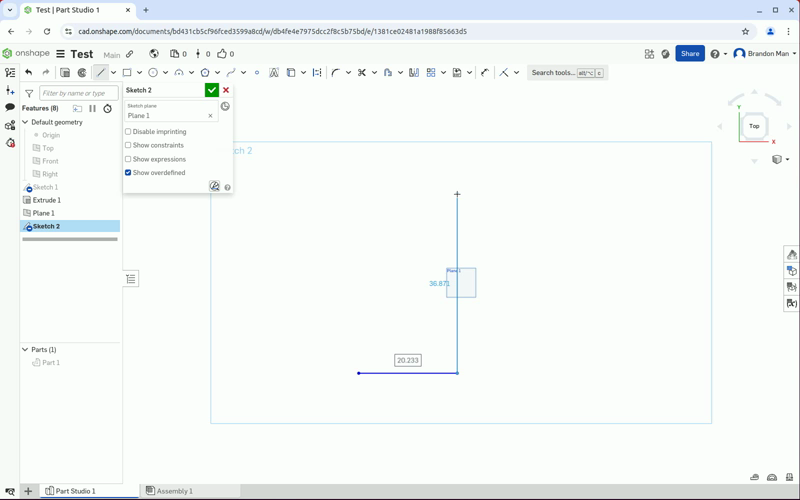
click(457, 193)
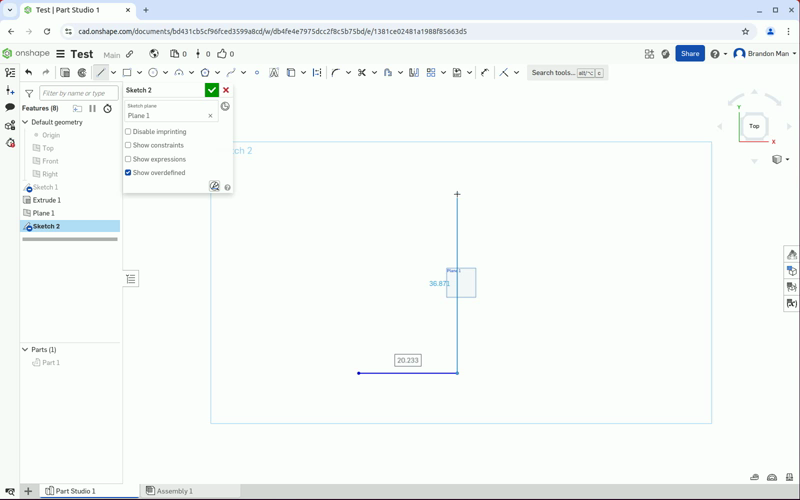
key_up(shift)
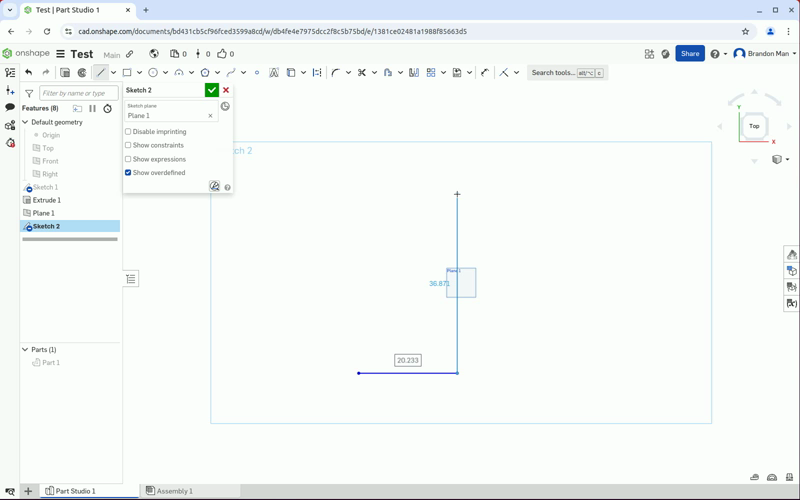
key_down(shift)
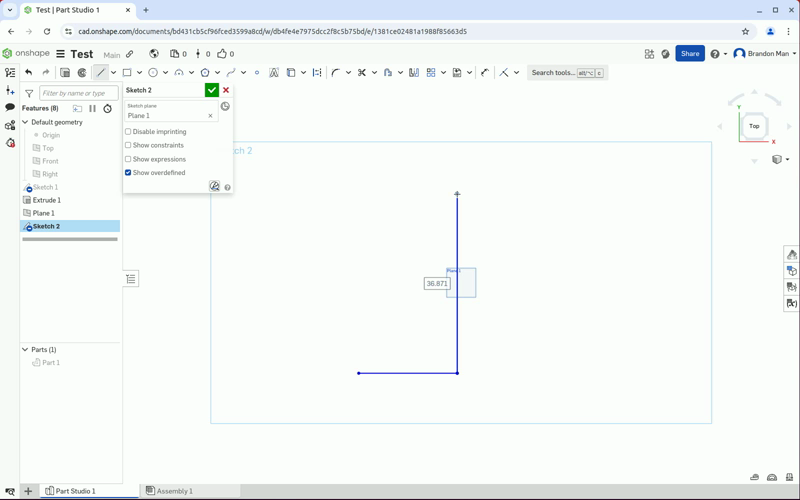
mouse_move(358, 193)
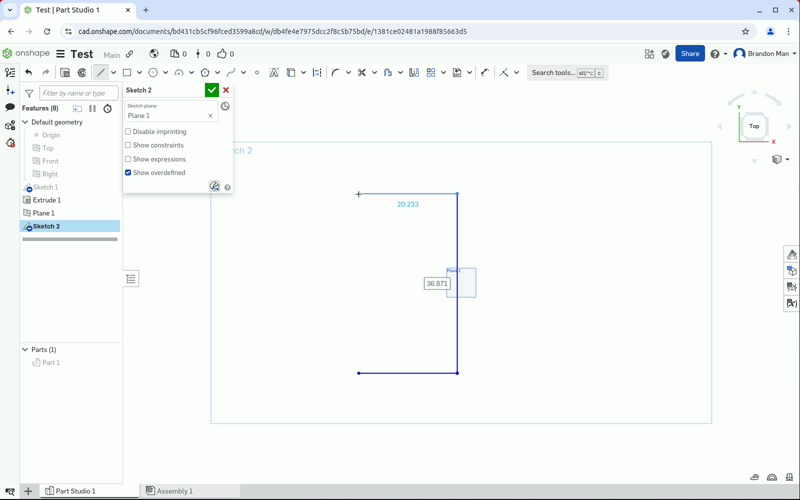
click(358, 193)
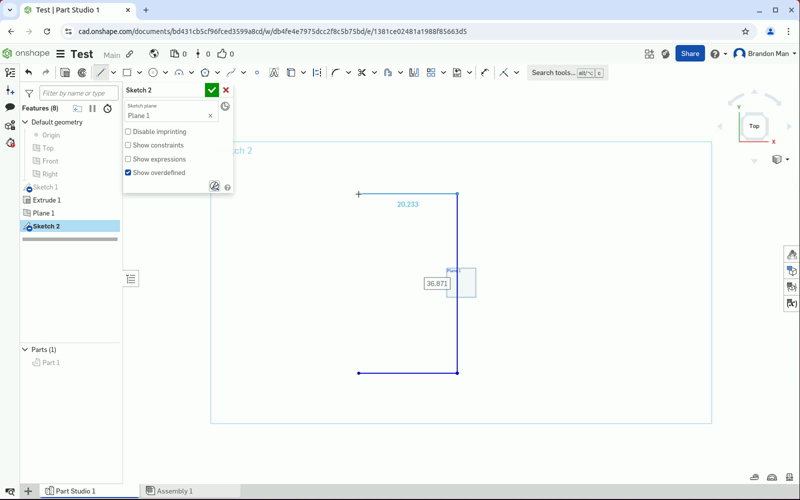
key_up(shift)
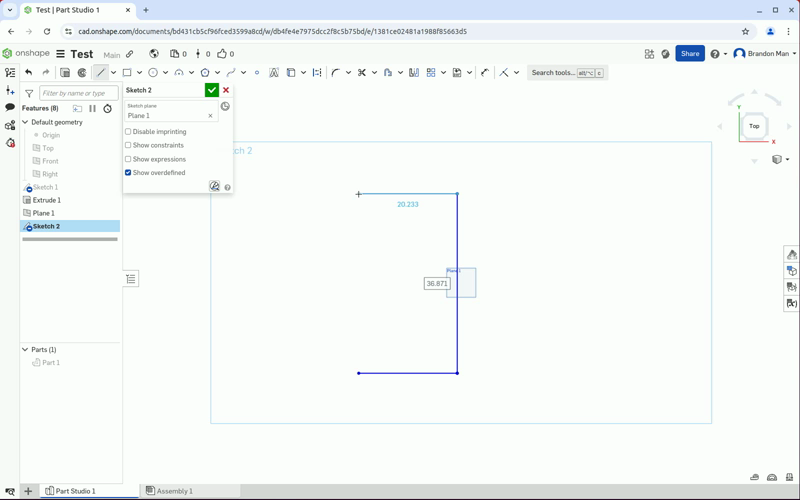
key_down(shift)
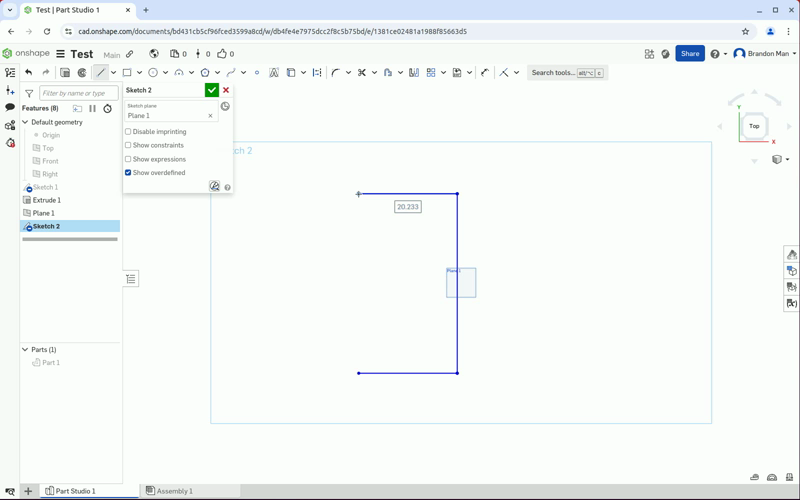
mouse_move(358, 373)
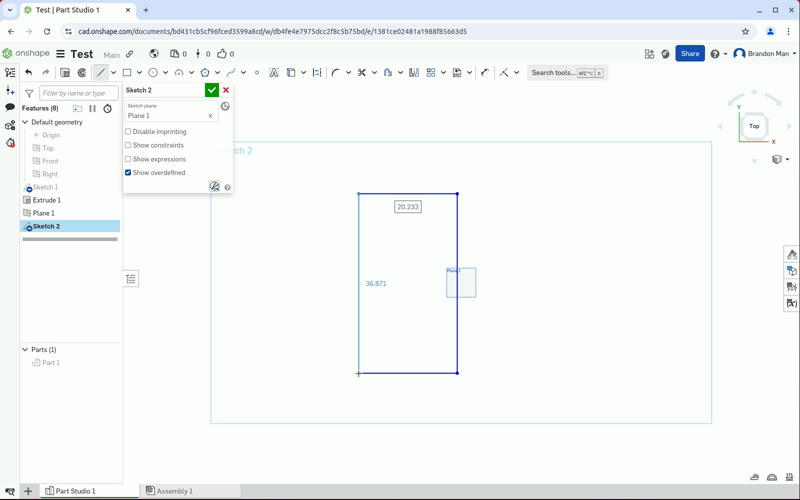
key_up(shift)
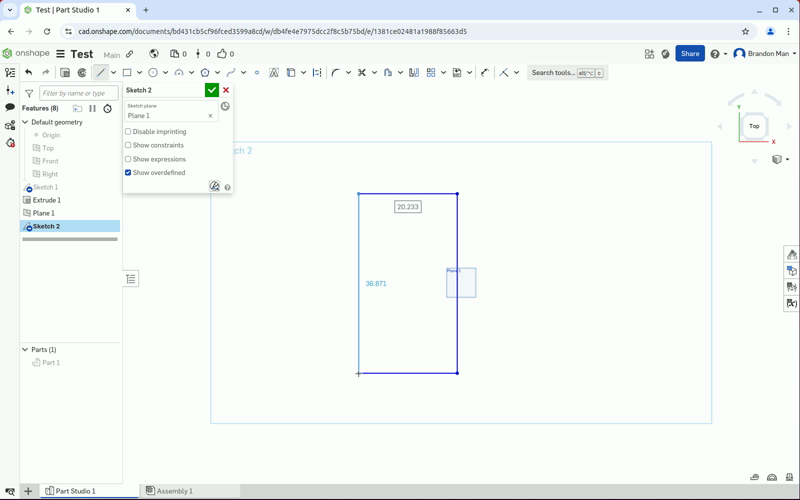
click(358, 373)
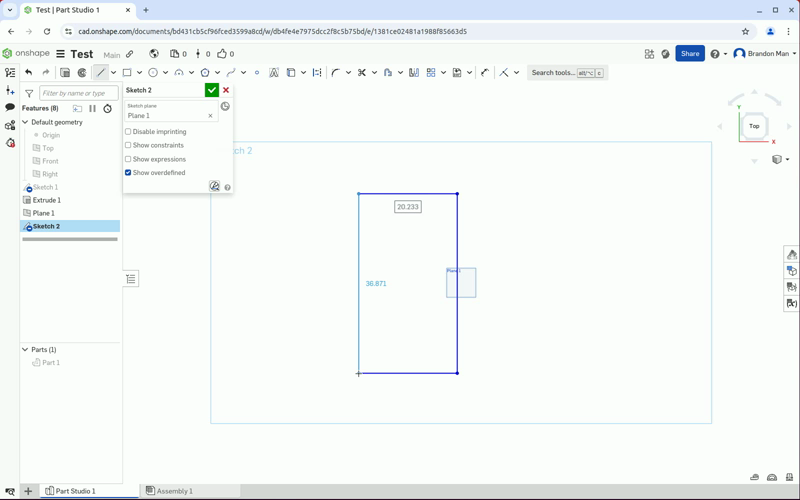
key(esc)
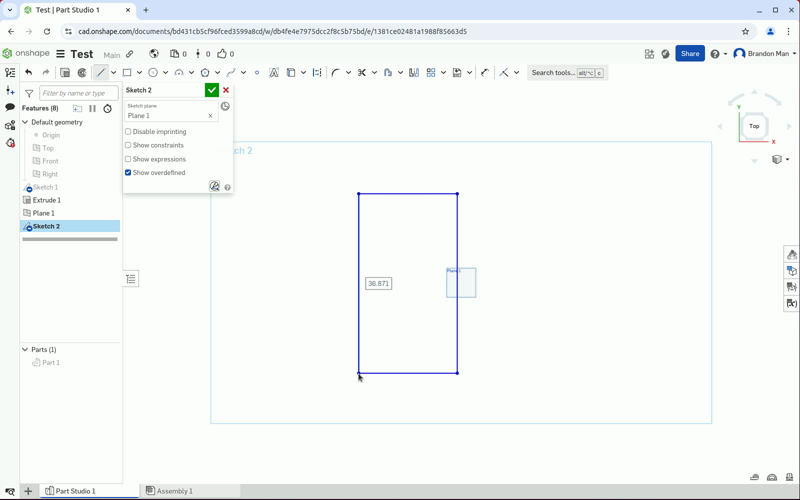
mouse_move(401, 349)
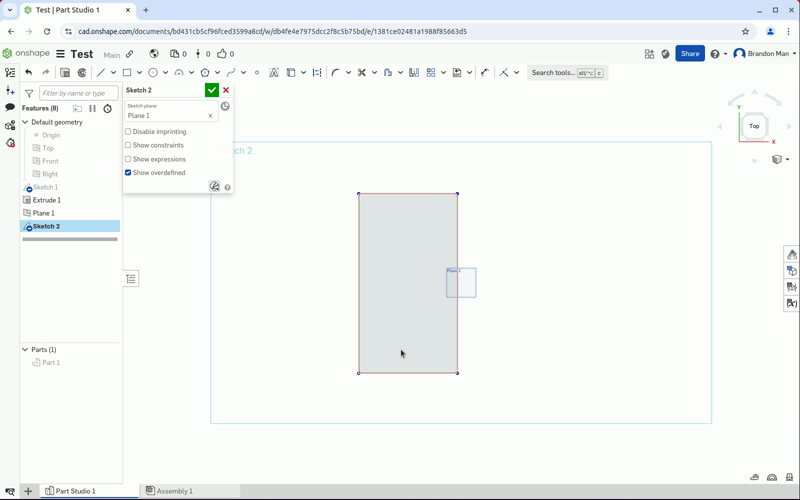
click(401, 349)
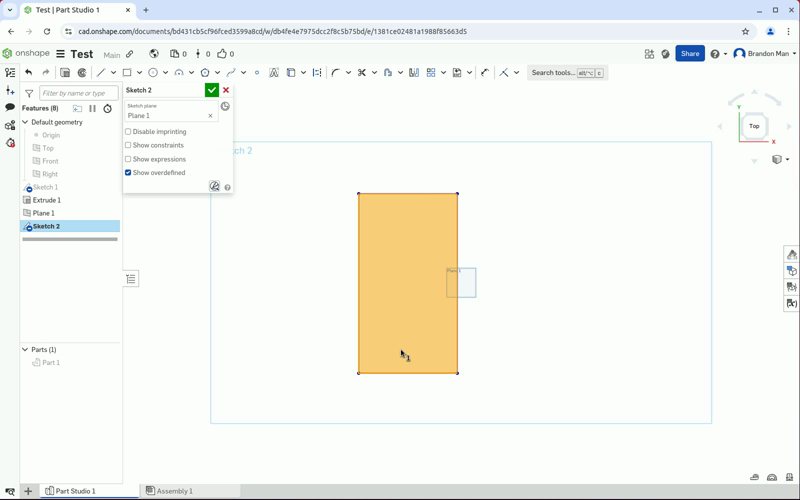
mouse_move(73, 352)
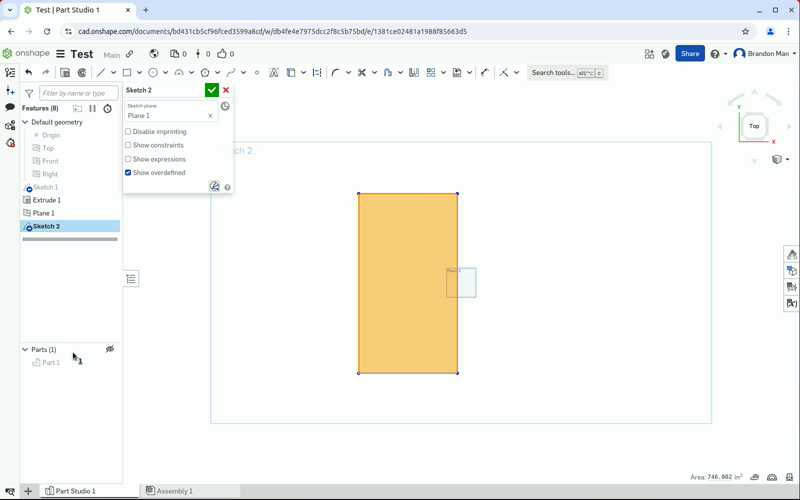
key(shift+y)
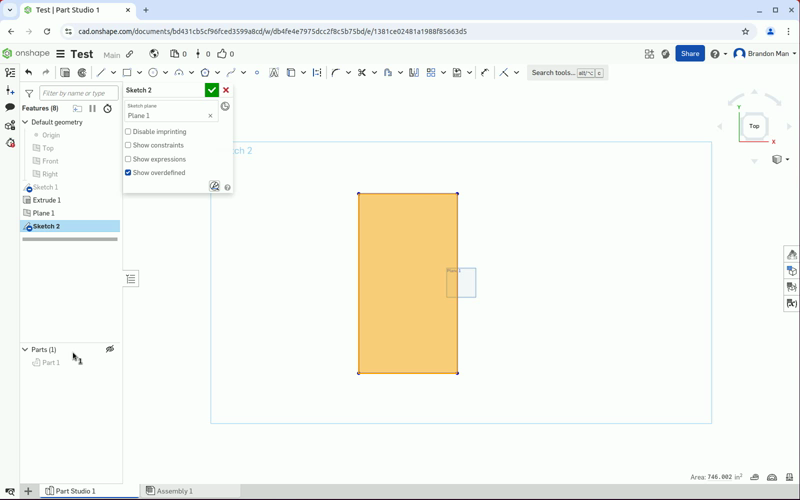
key(shift+e)
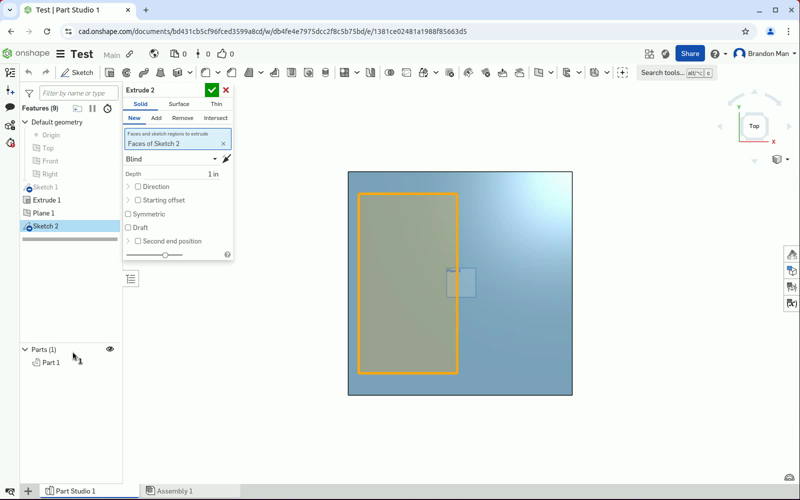
mouse_move(143, 106)
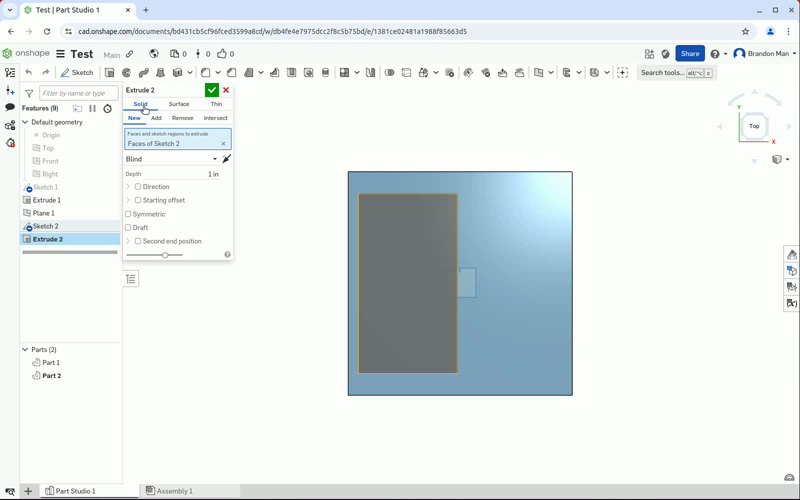
click(143, 106)
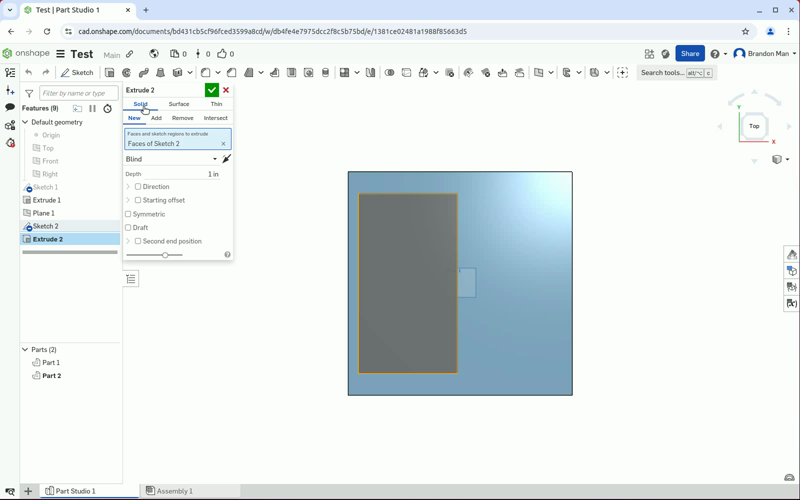
mouse_move(186, 120)
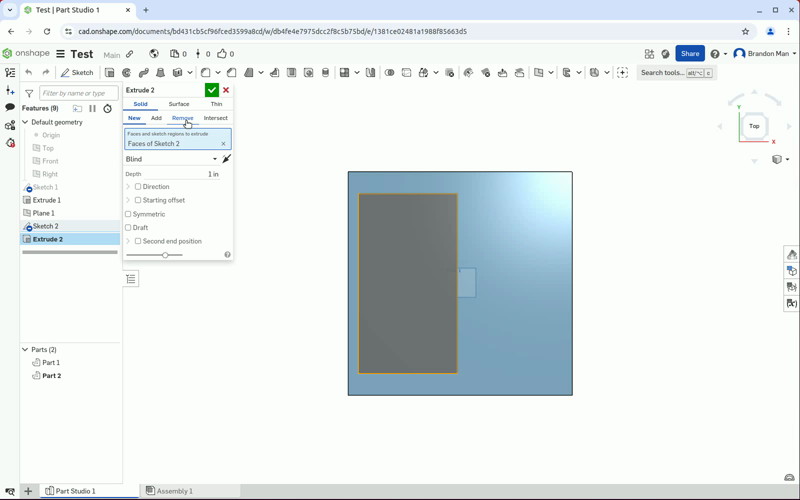
click(186, 120)
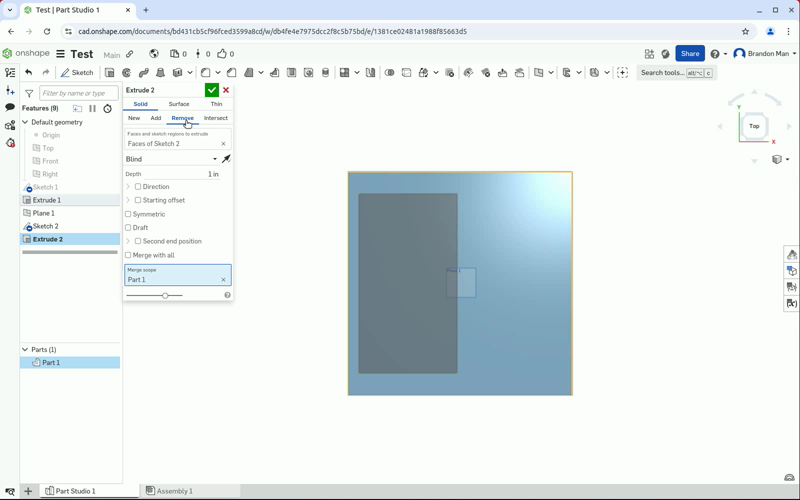
key(tab, 4)
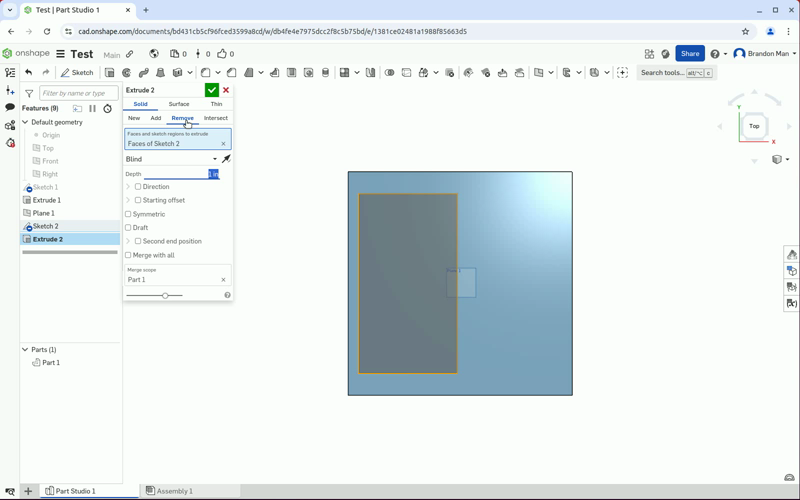
text(2.166)
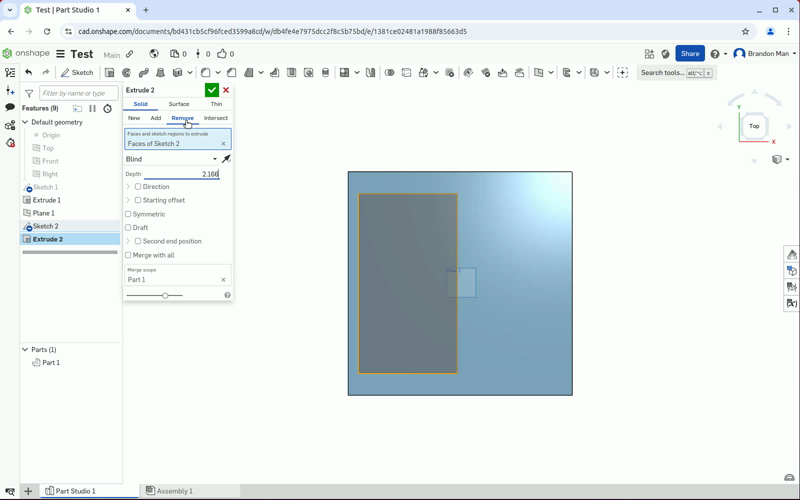
key(tab, 6)
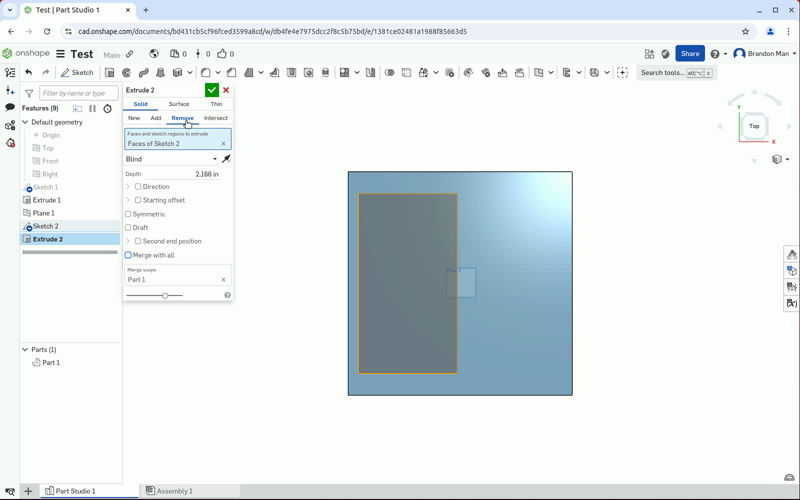
key(space)
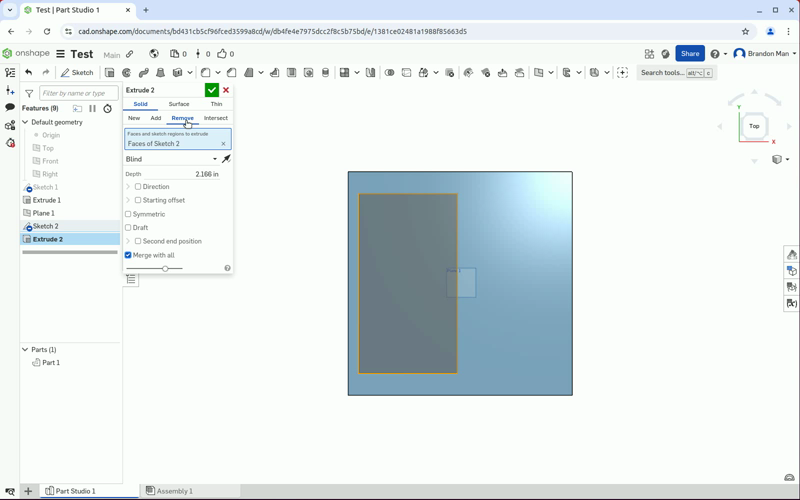
key(enter)
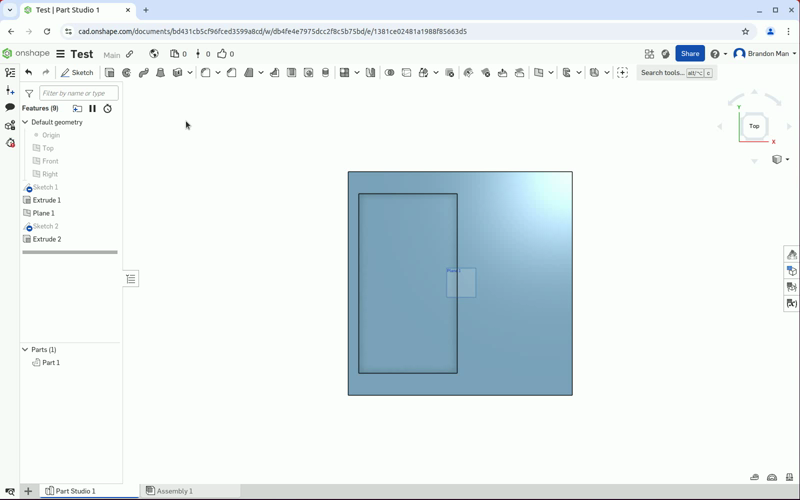
key(shift+h)
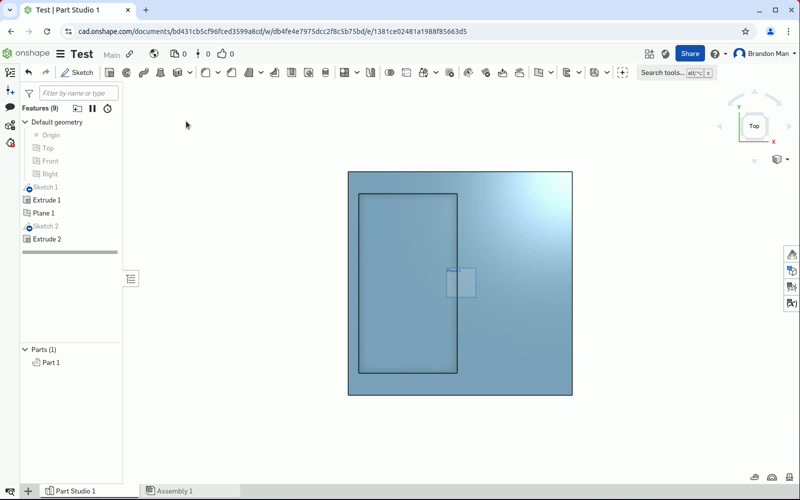
key(shift+h)
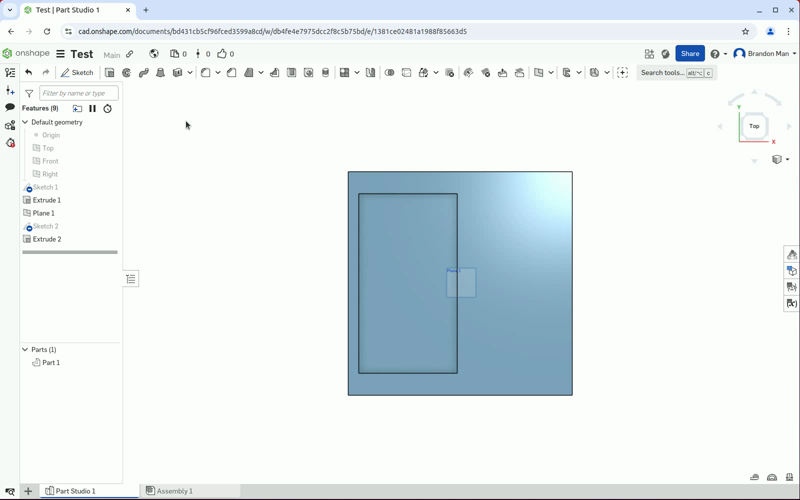
mouse_move(73, 189)
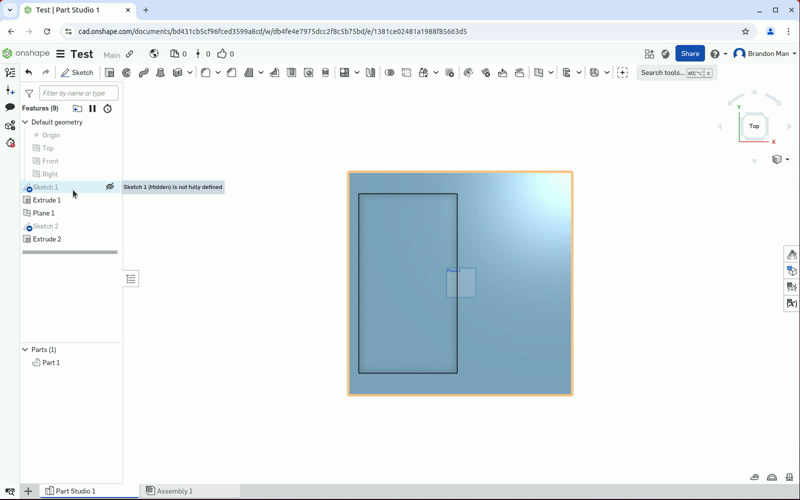
click(73, 189)
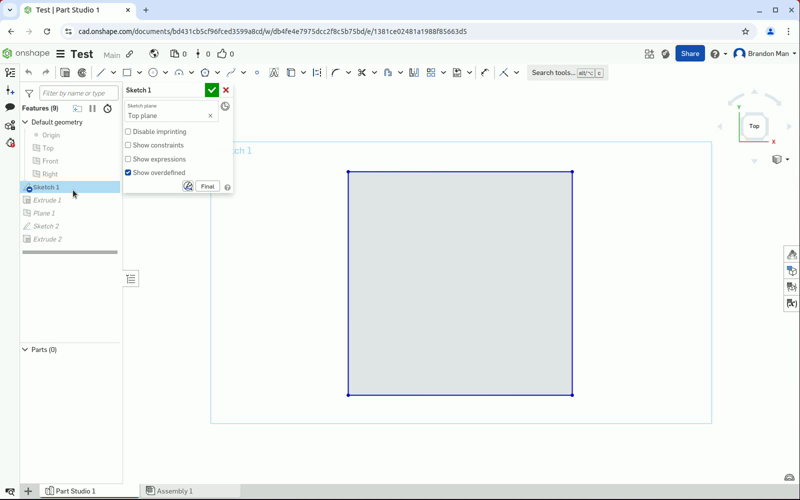
mouse_move(229, 92)
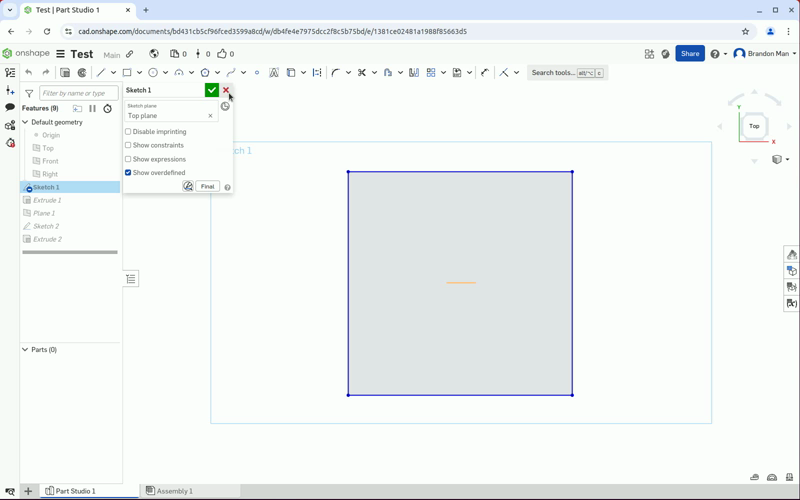
click(229, 92)
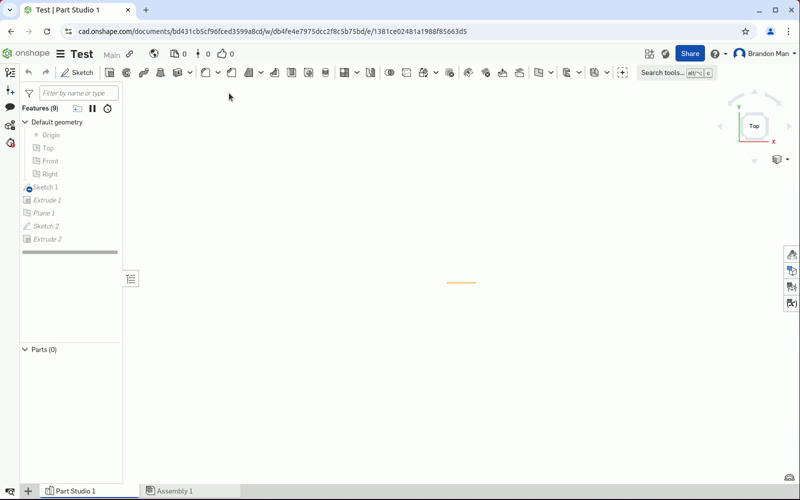
key(shift+s)
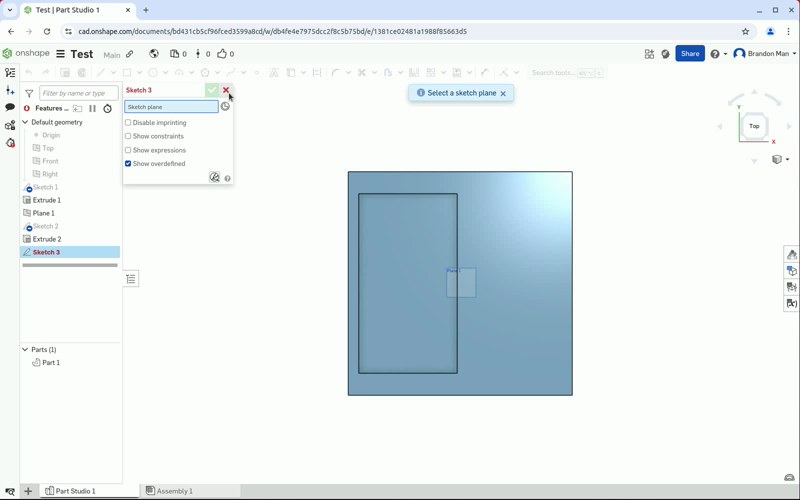
mouse_move(73, 215)
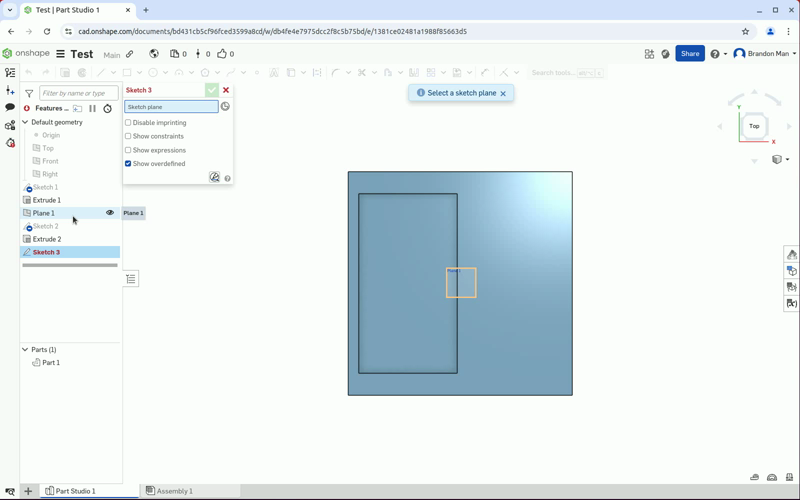
click(73, 215)
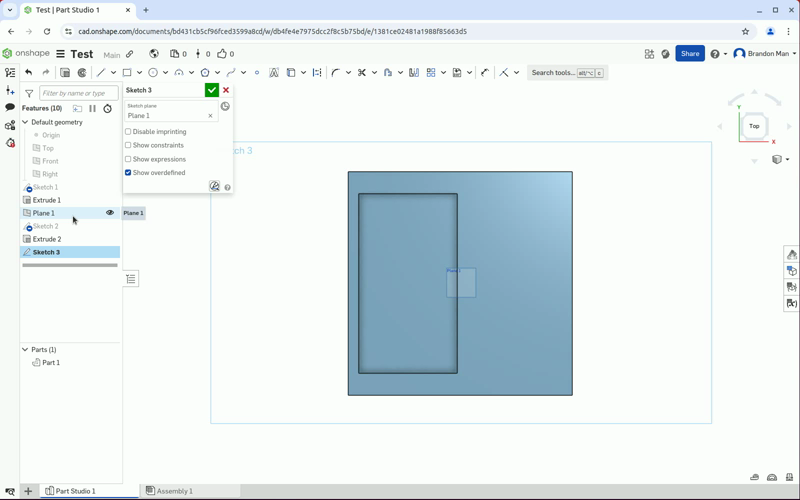
mouse_move(73, 352)
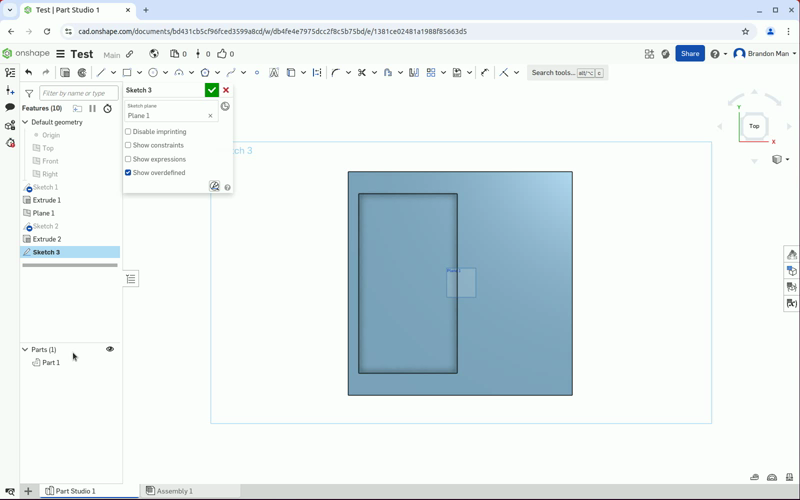
key(y)
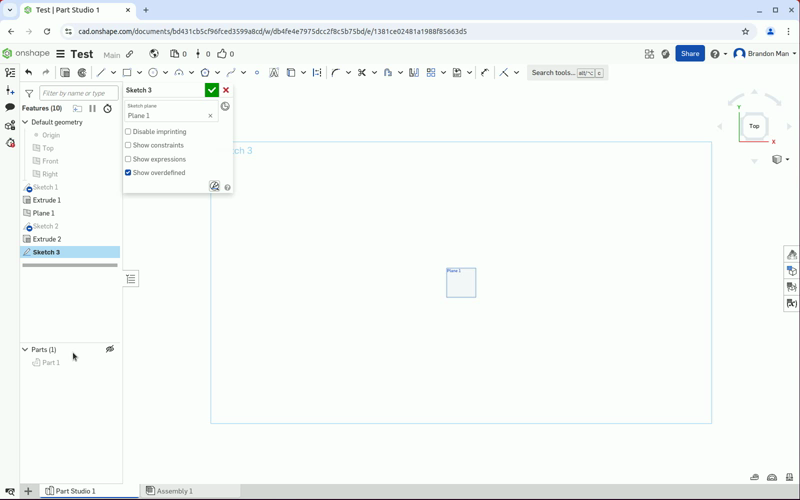
key(l)
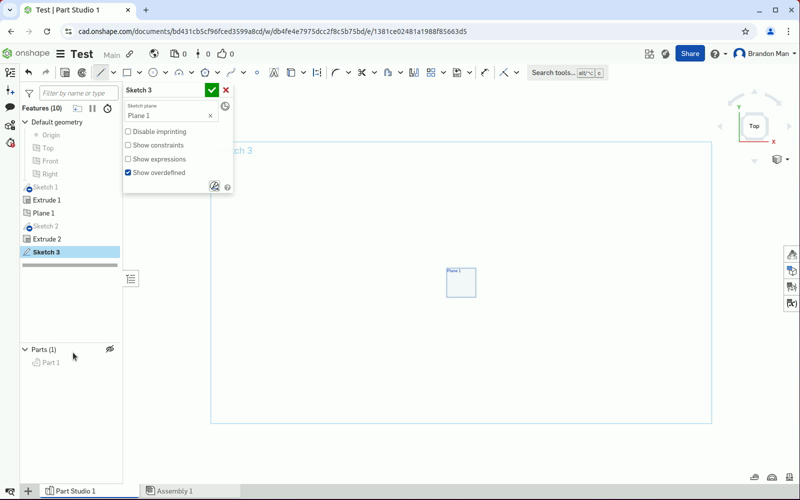
key_down(shift)
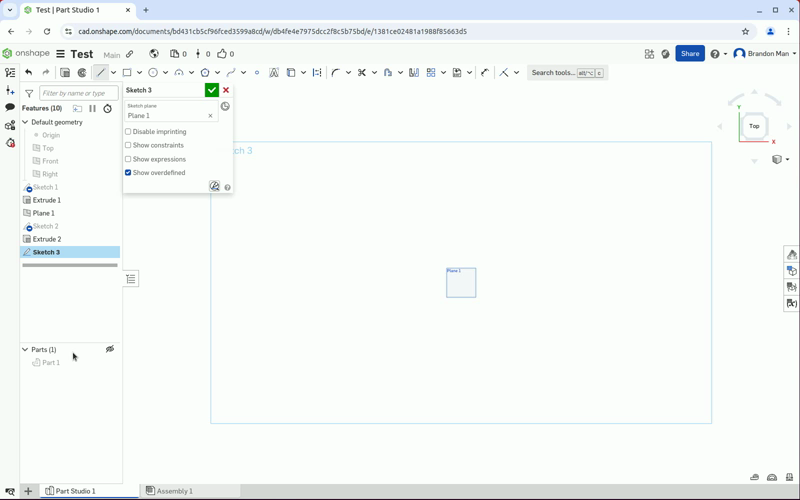
mouse_move(476, 372)
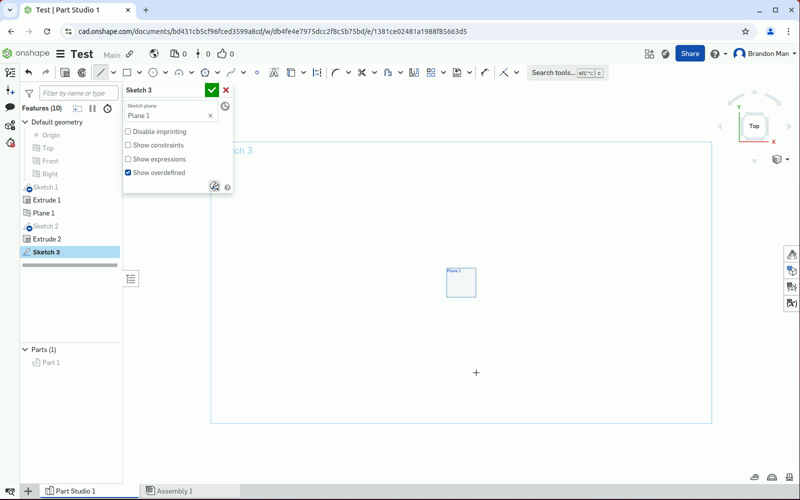
click(476, 372)
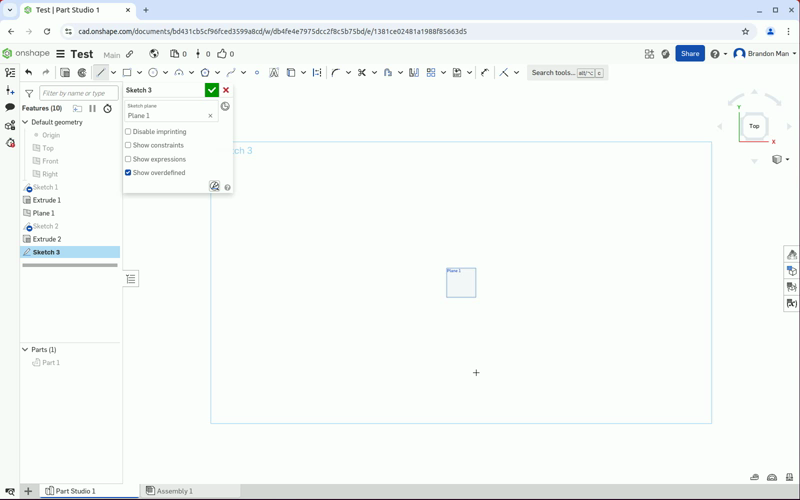
key_up(shift)
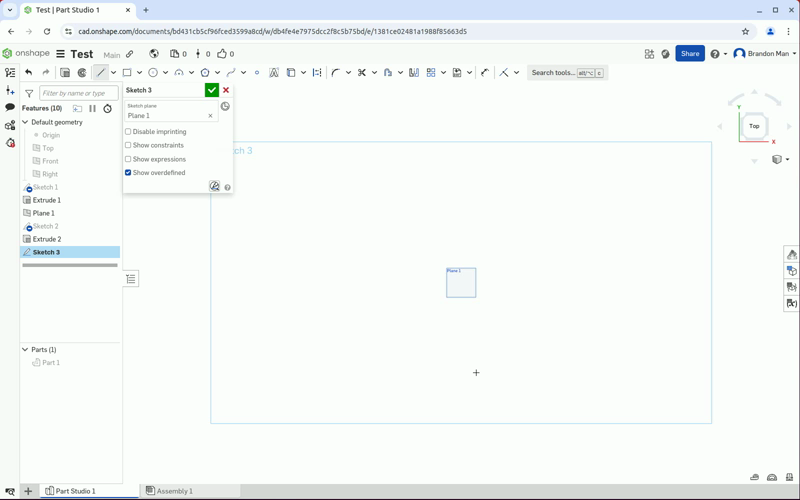
key_down(shift)
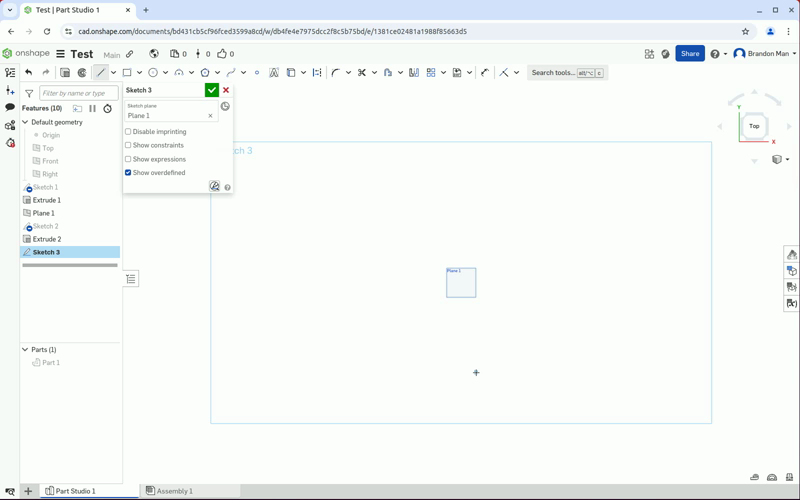
mouse_move(561, 372)
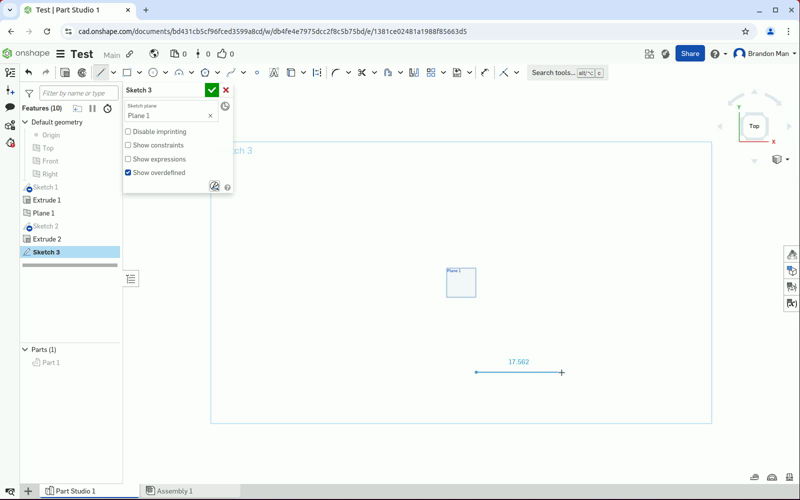
click(561, 372)
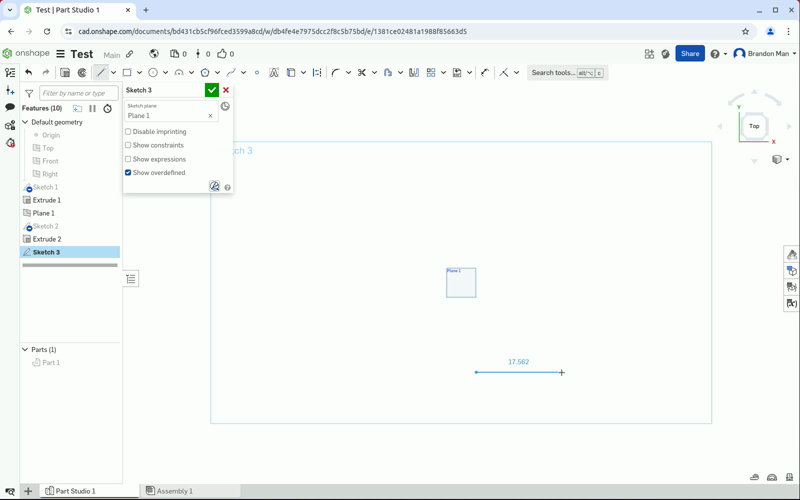
key_up(shift)
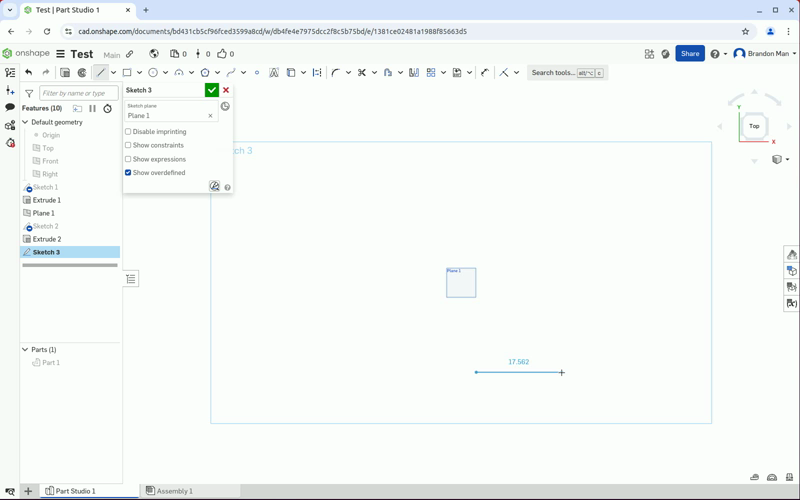
key_down(shift)
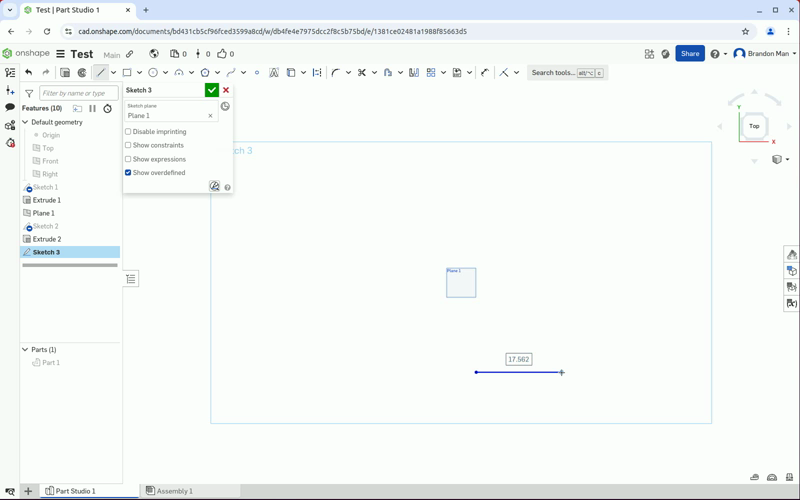
mouse_move(561, 194)
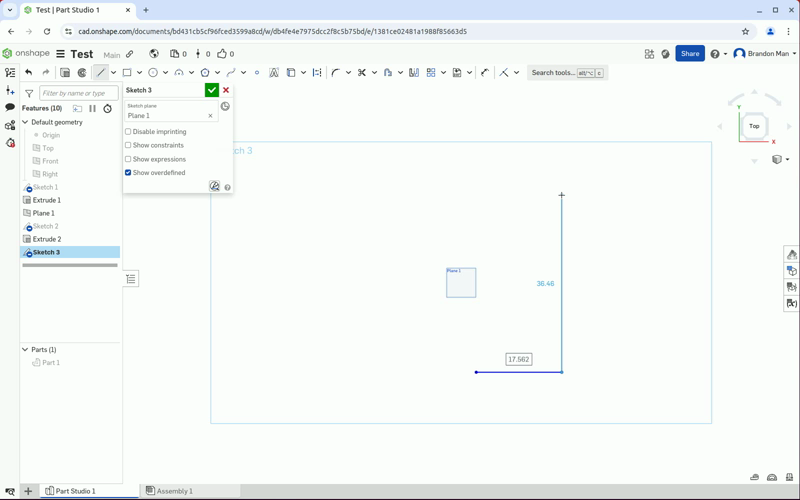
click(561, 194)
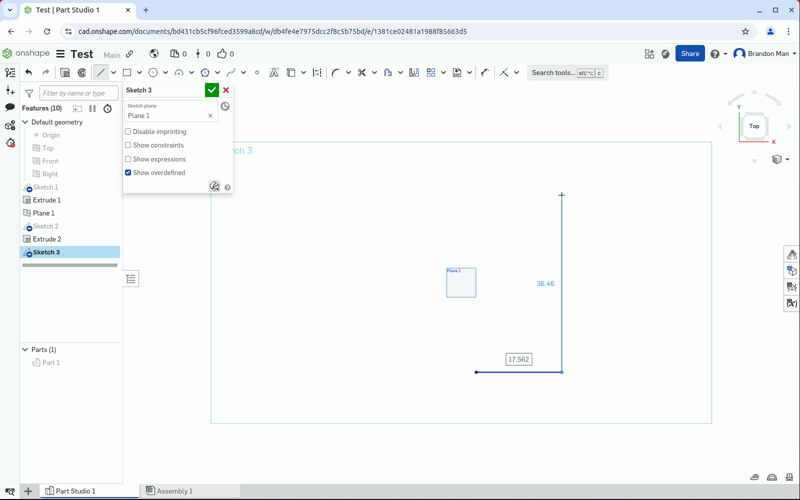
key_up(shift)
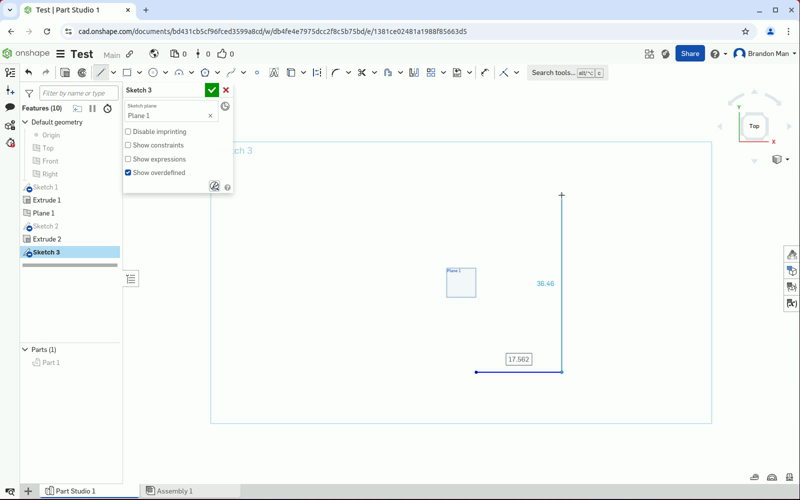
key_down(shift)
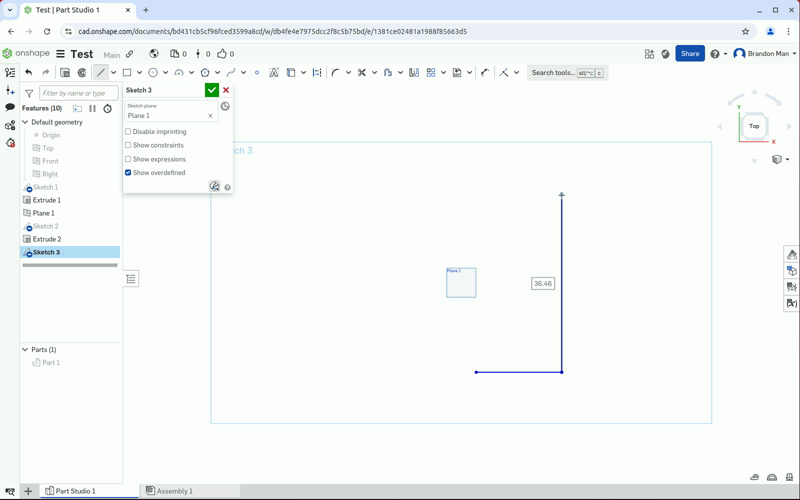
mouse_move(476, 194)
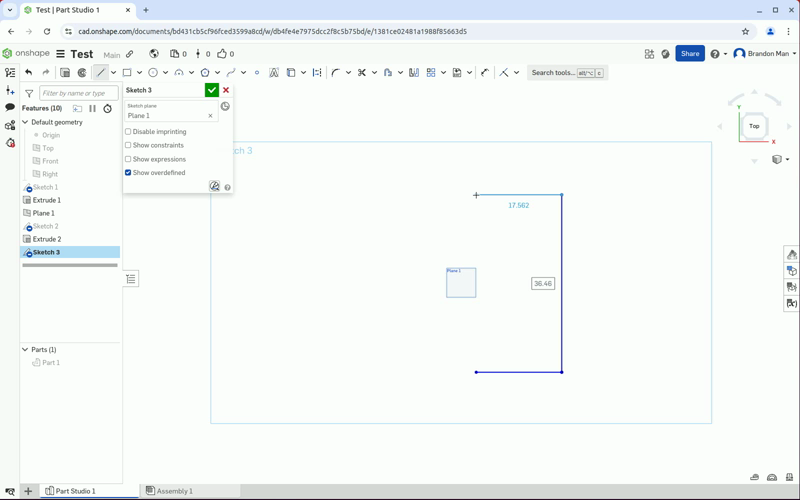
click(476, 194)
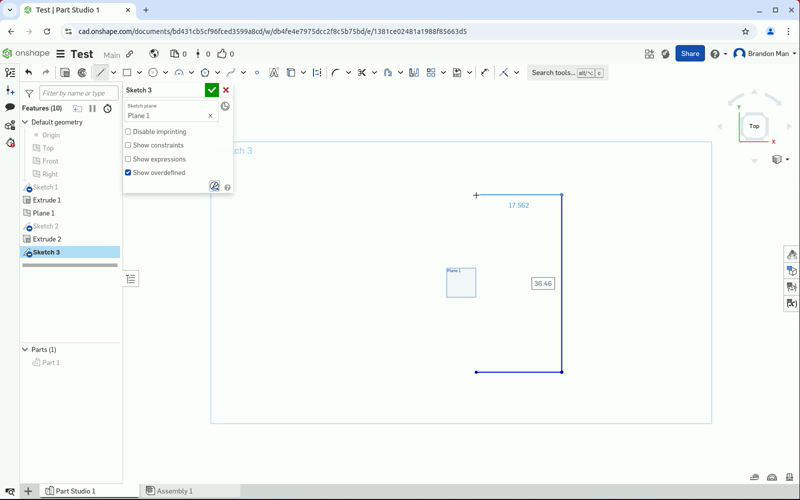
key_up(shift)
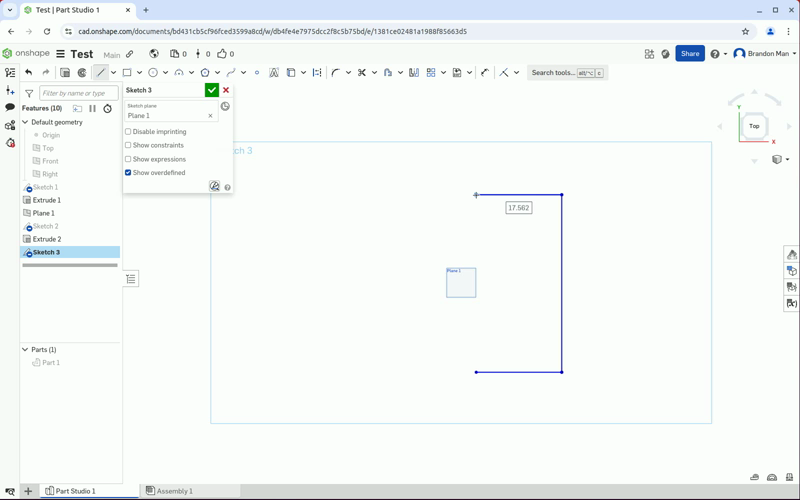
key_down(shift)
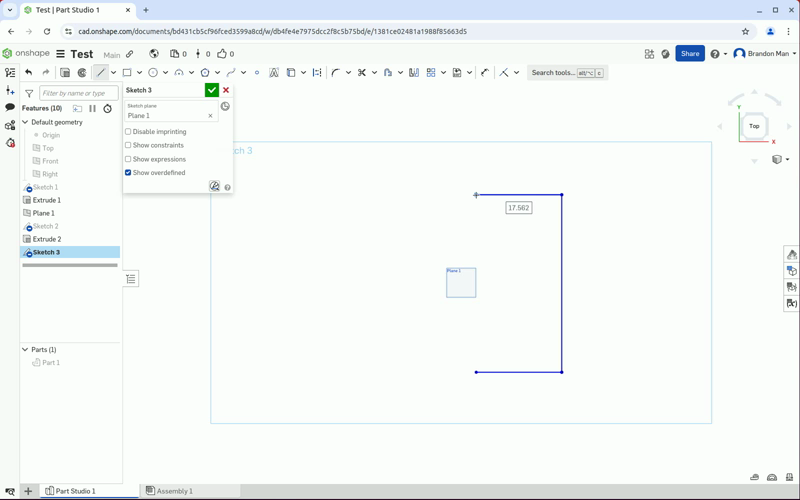
mouse_move(476, 372)
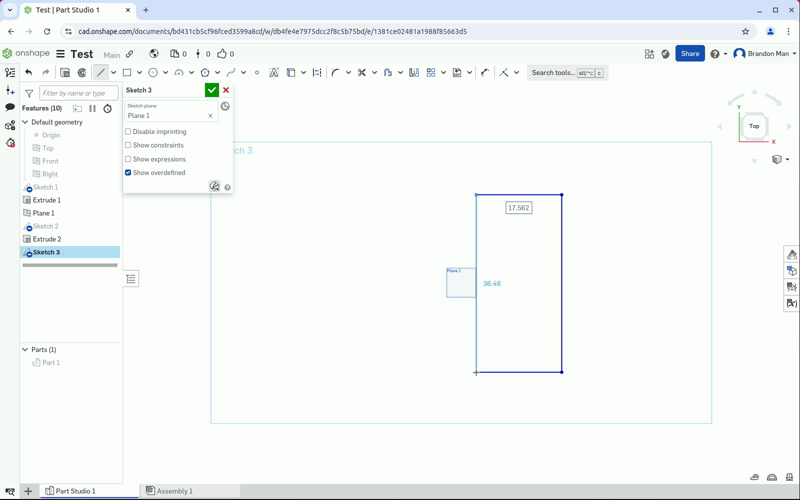
key_up(shift)
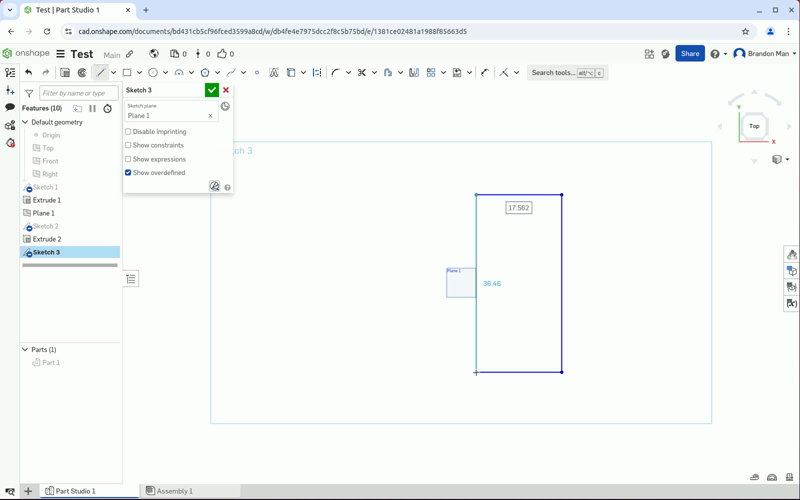
click(476, 372)
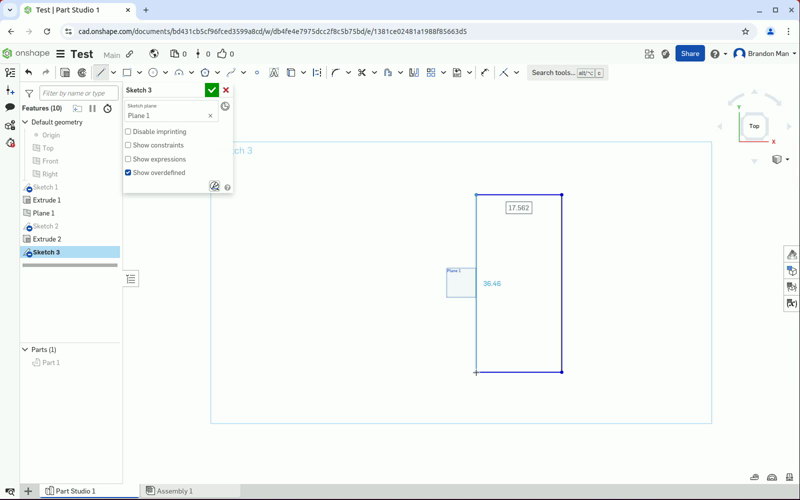
key(esc)
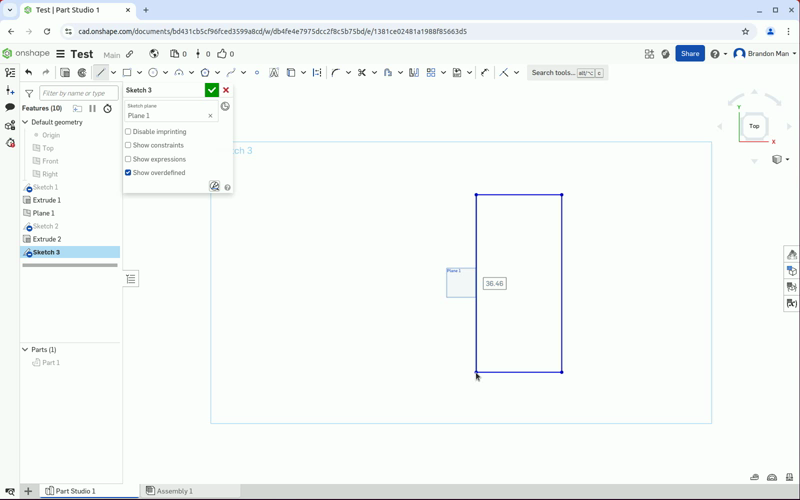
mouse_move(491, 250)
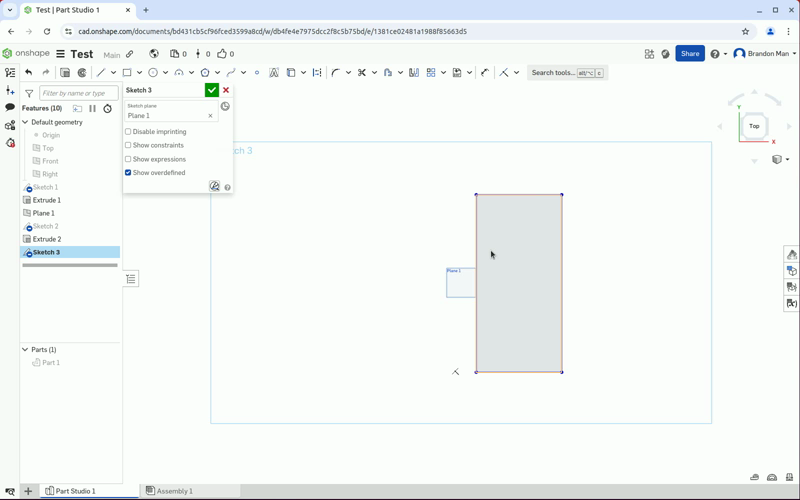
click(491, 250)
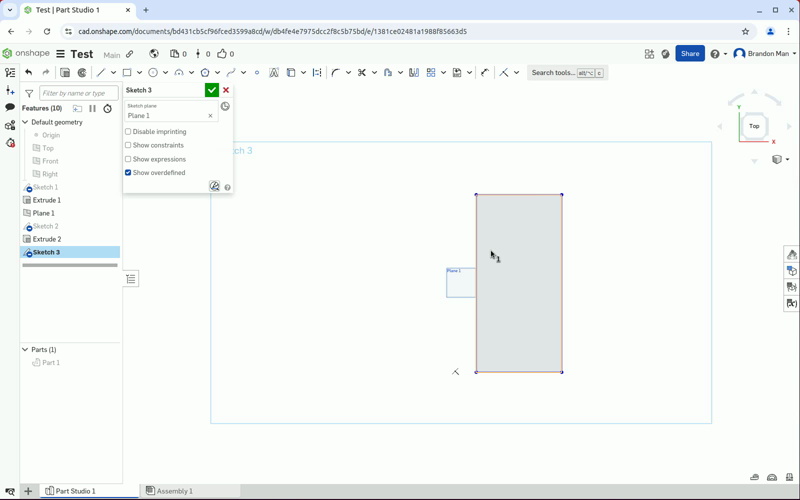
mouse_move(73, 352)
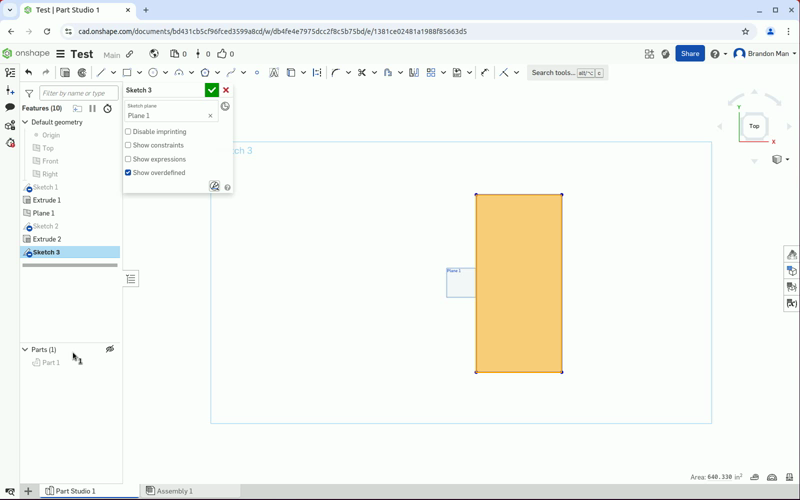
key(shift+y)
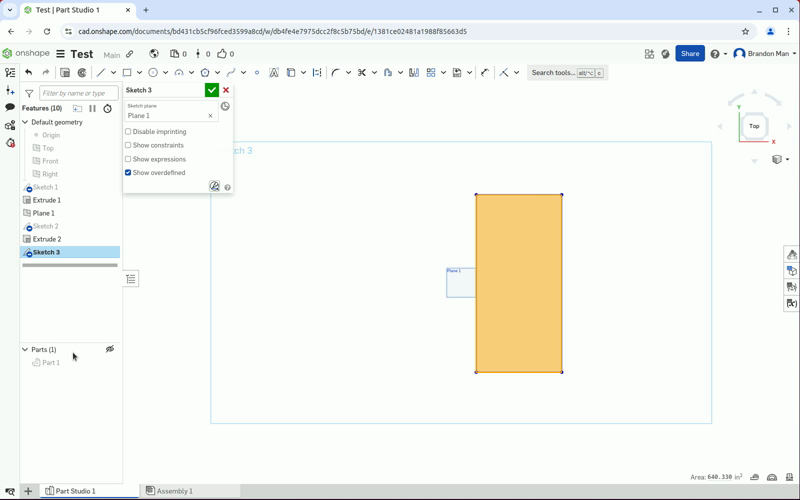
key(shift+e)
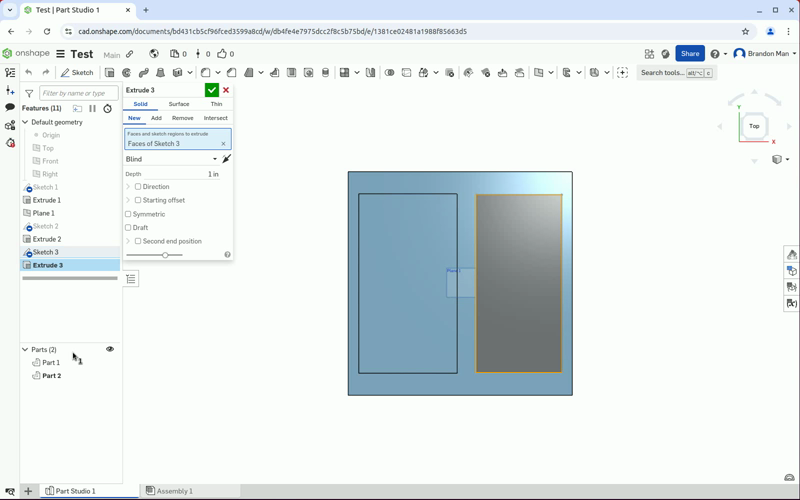
mouse_move(143, 106)
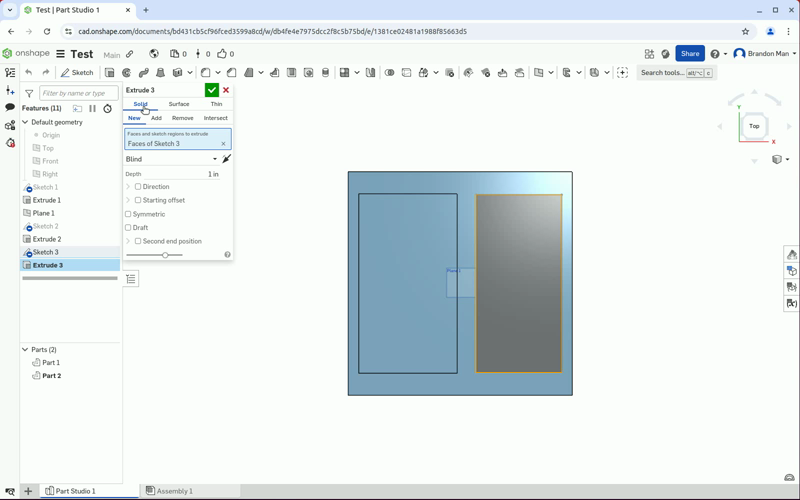
click(143, 106)
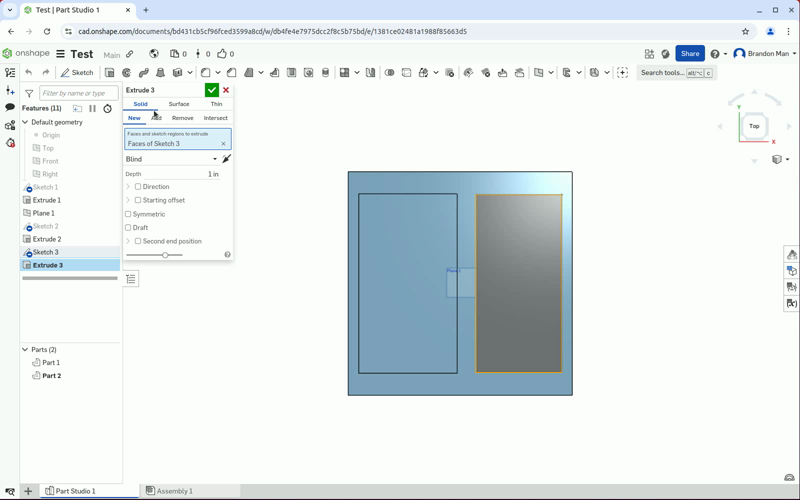
mouse_move(186, 120)
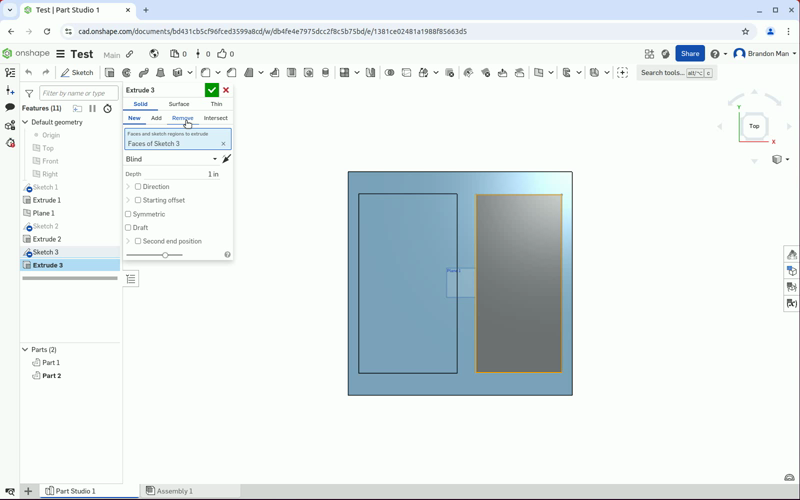
click(186, 120)
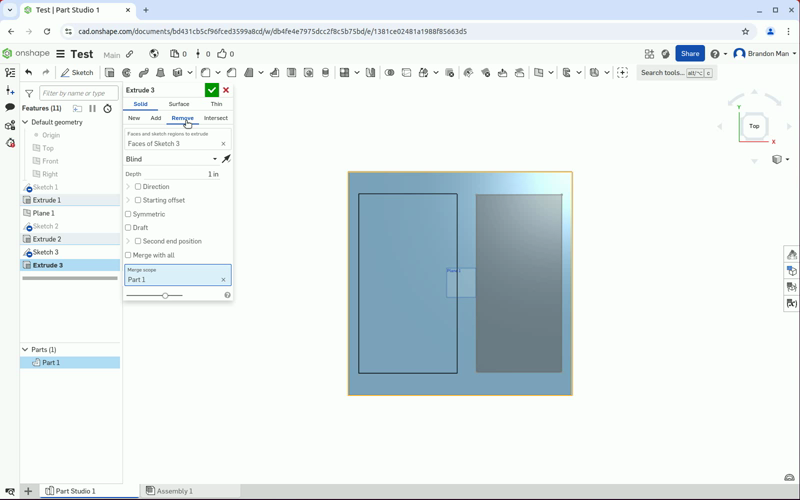
key(tab, 4)
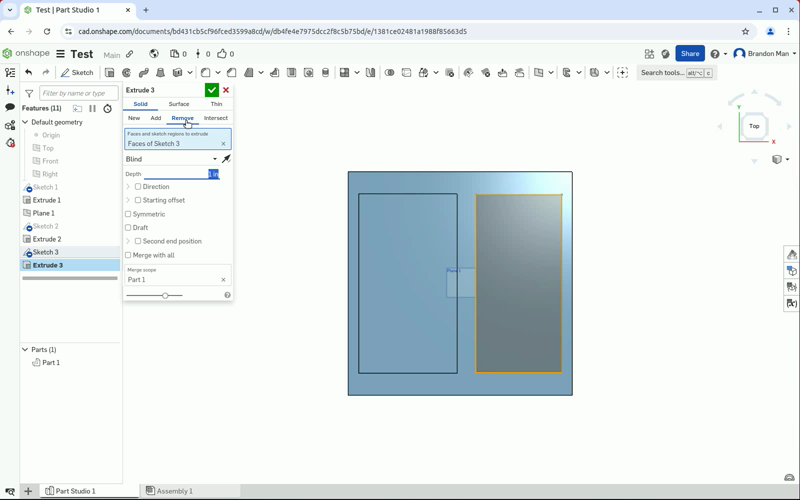
text(1.926)
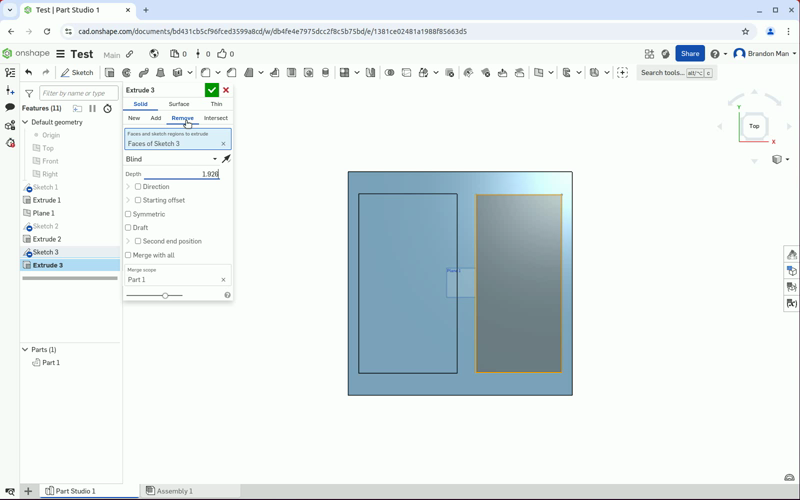
key(tab, 6)
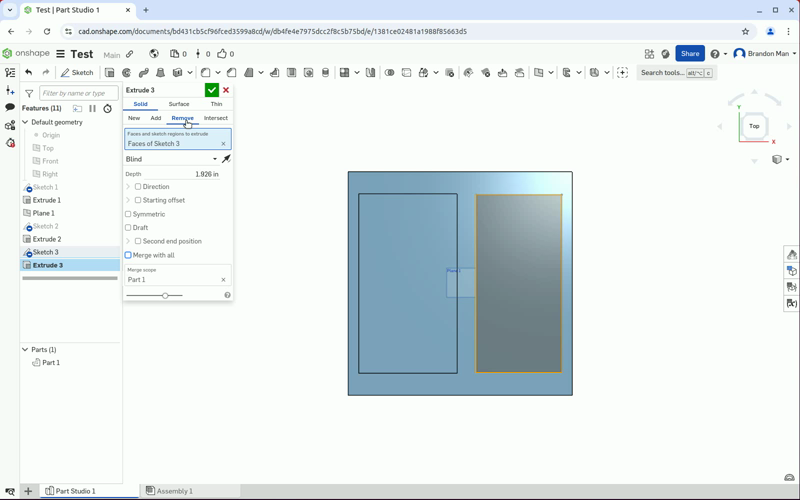
key(space)
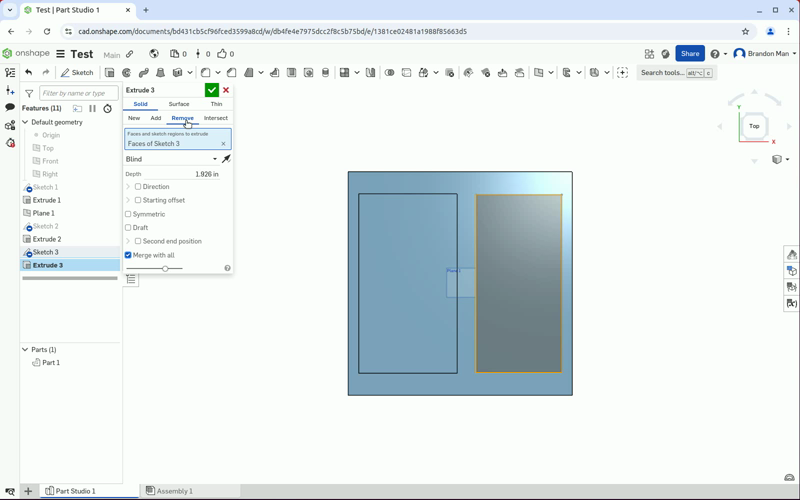
key(enter)
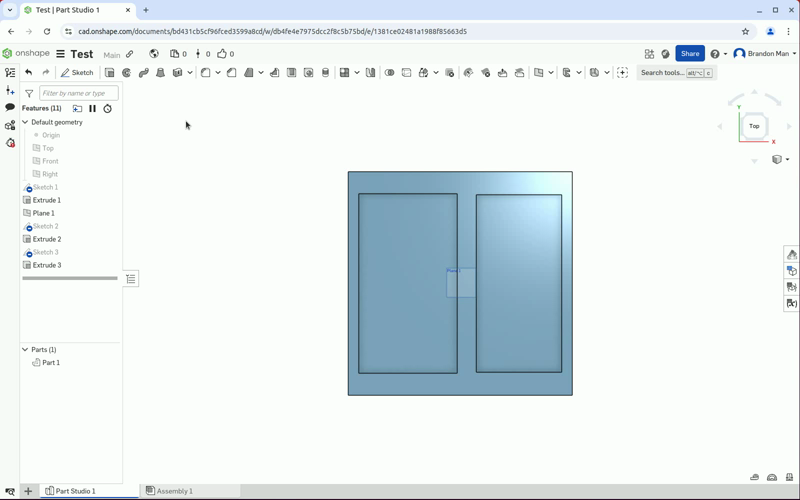
key(shift+h)
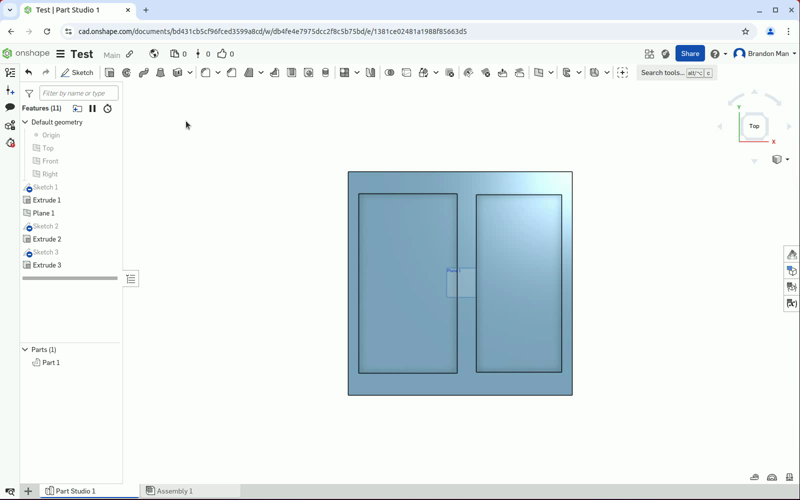
key(shift+h)
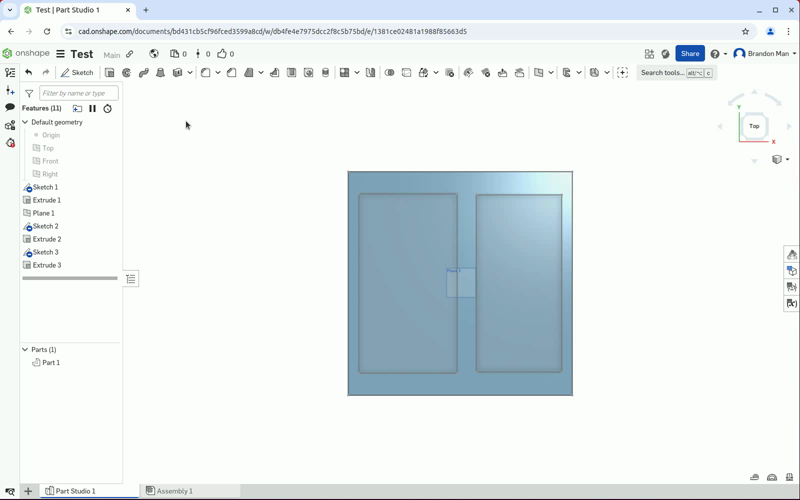
key(shift+7)
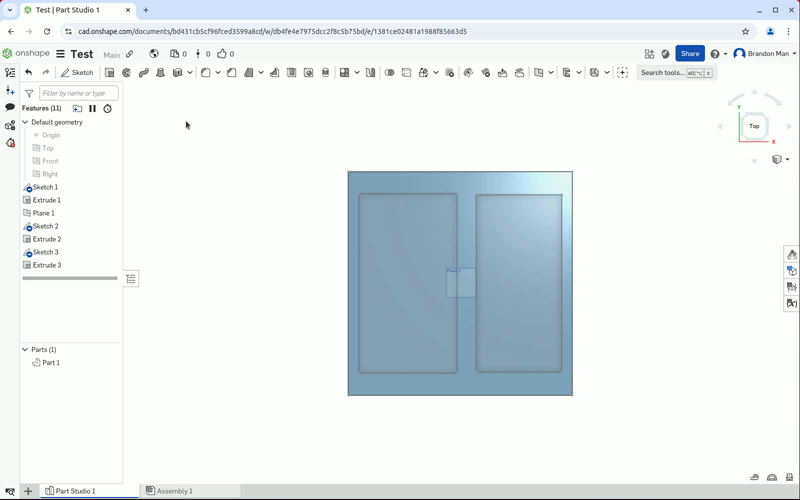
key(up, 3)
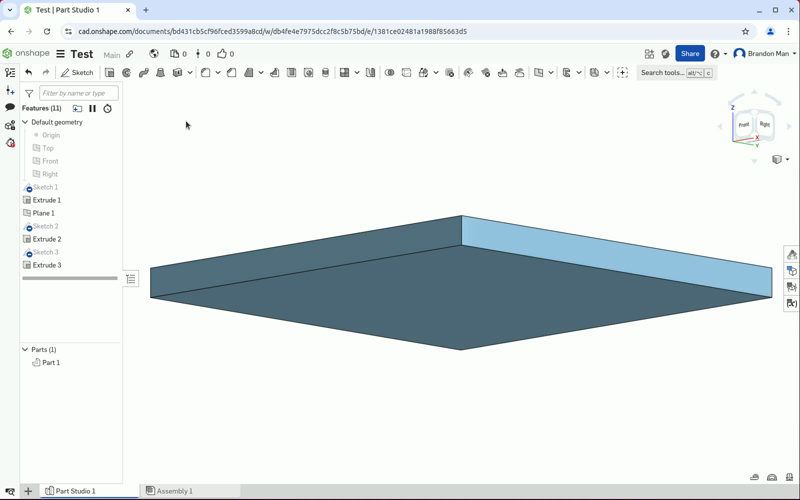
key(left, 3)
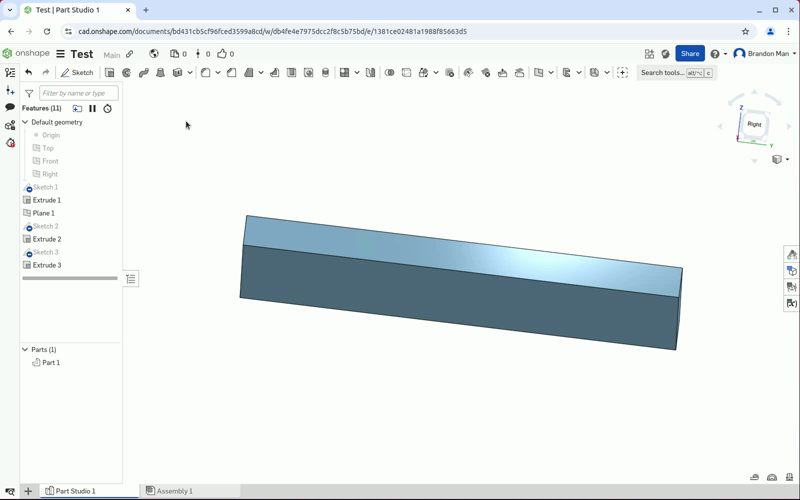
key(right, 3)
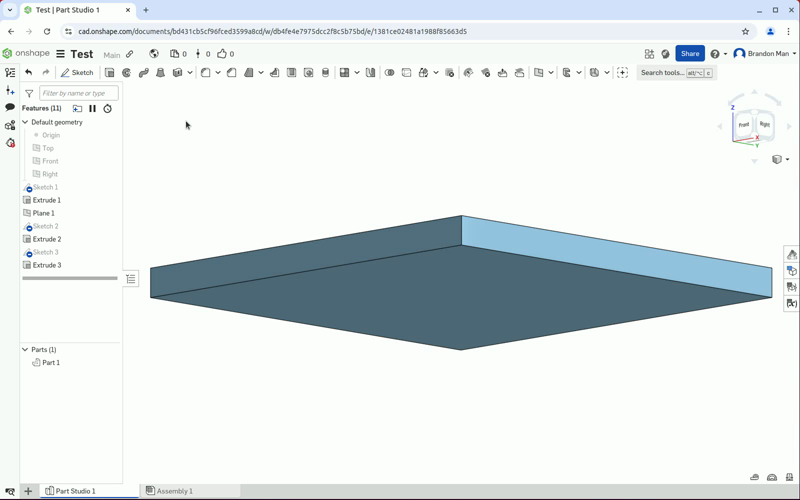
key(down, 3)
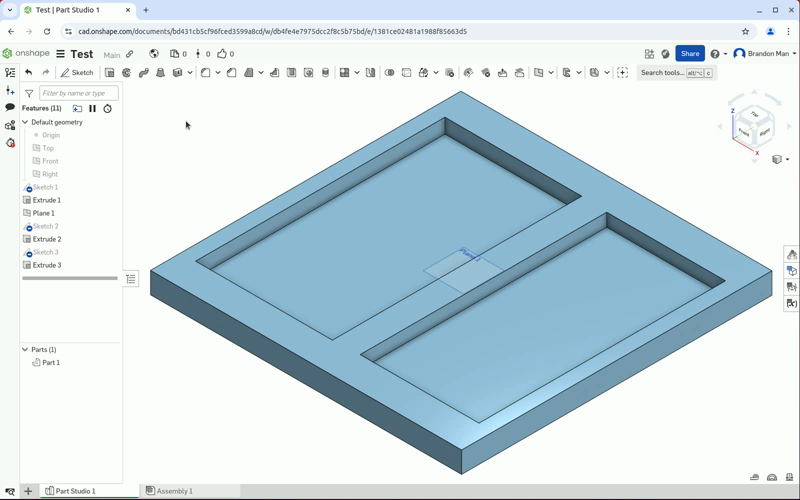
mouse_move(73, 189)
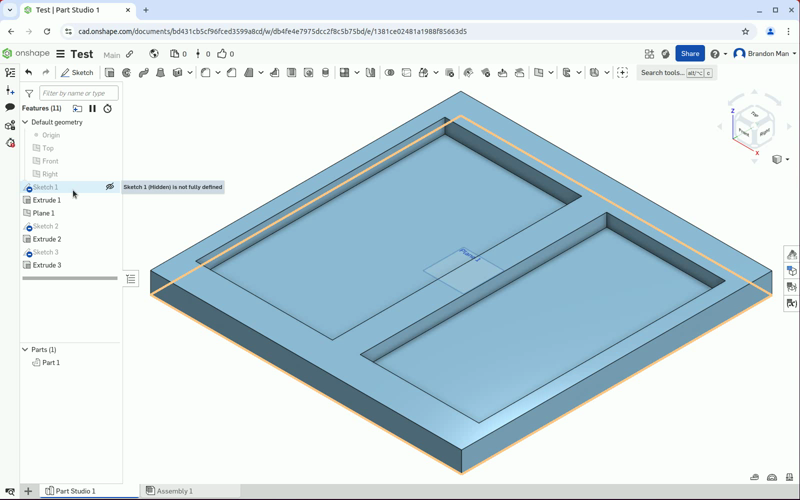
click(73, 189)